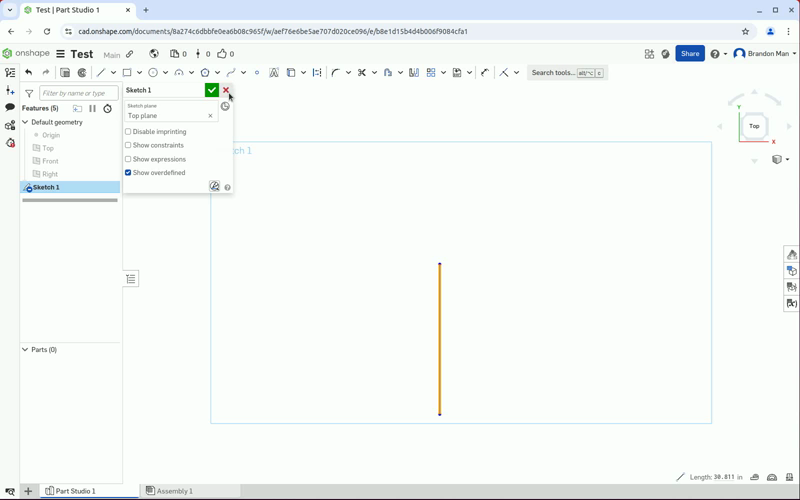
key(shift+h)
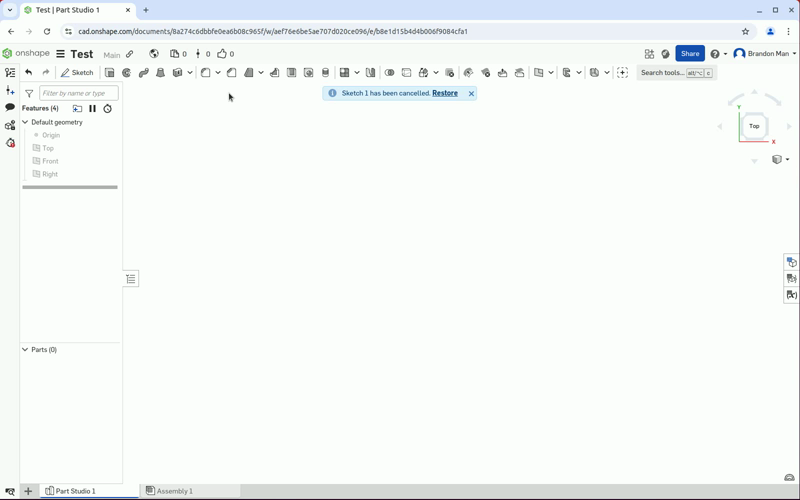
mouse_move(73, 352)
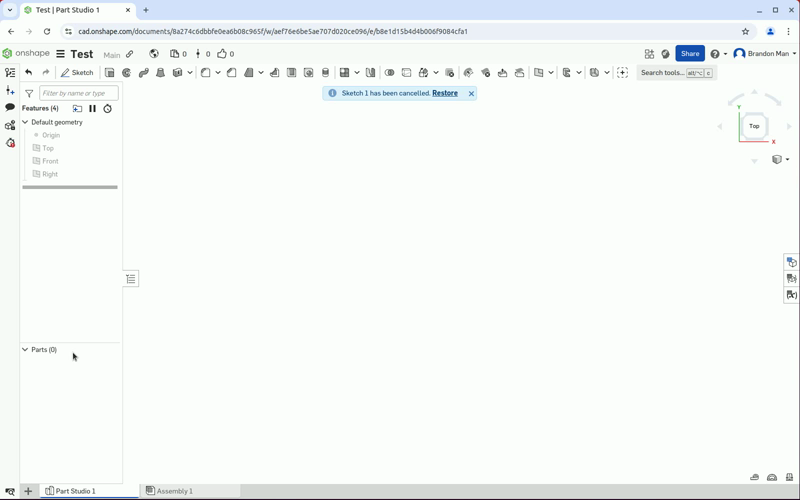
key(y)
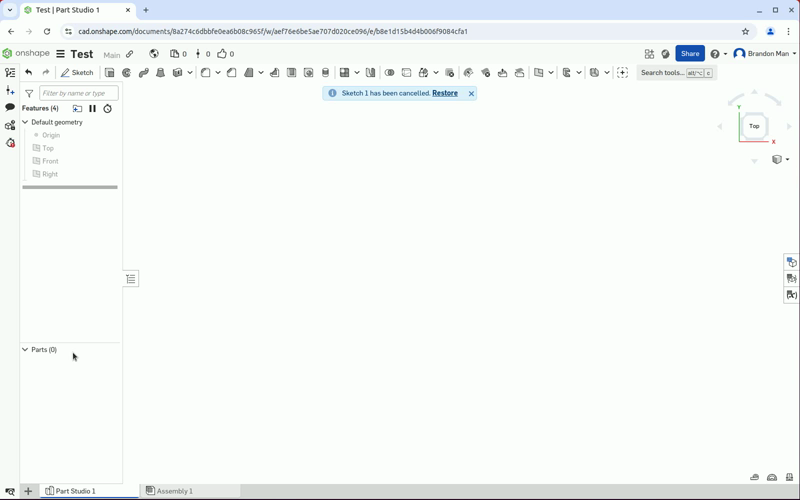
key(shift+p)
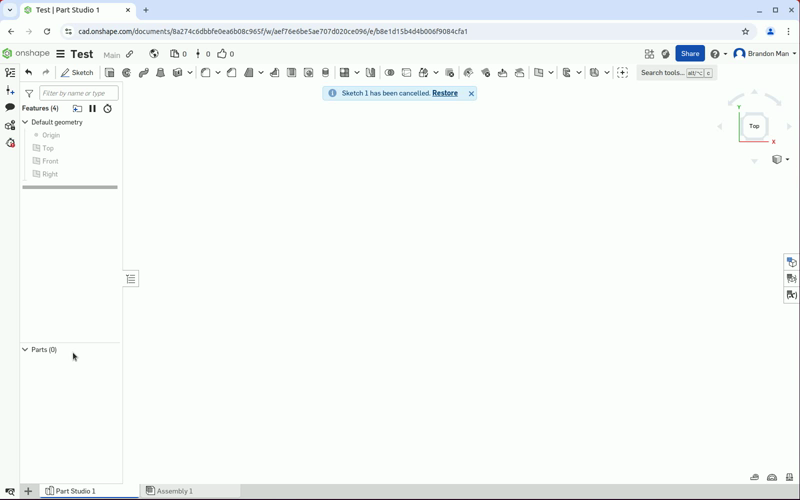
key(space)
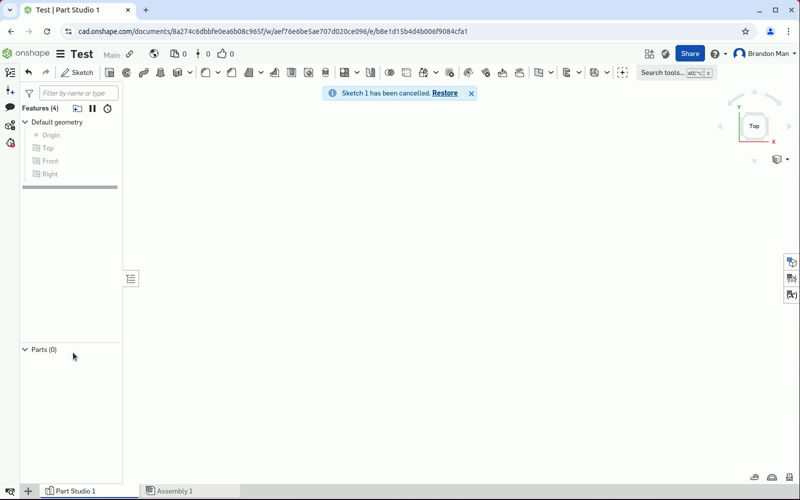
key_down(shift)
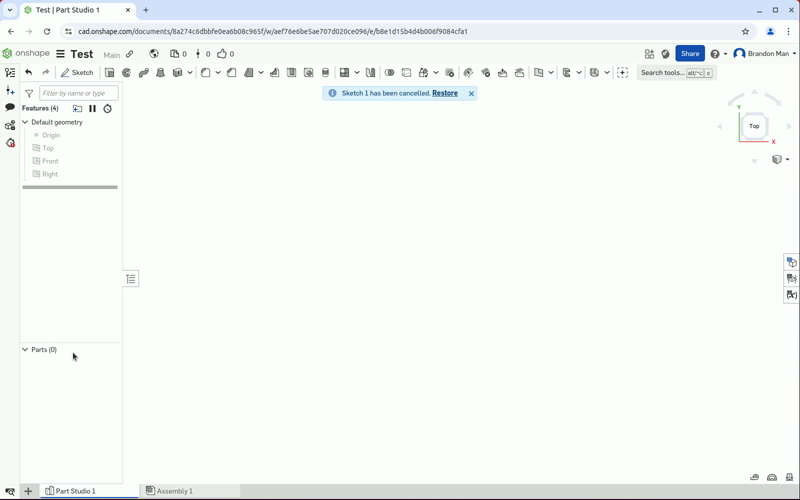
key(up)
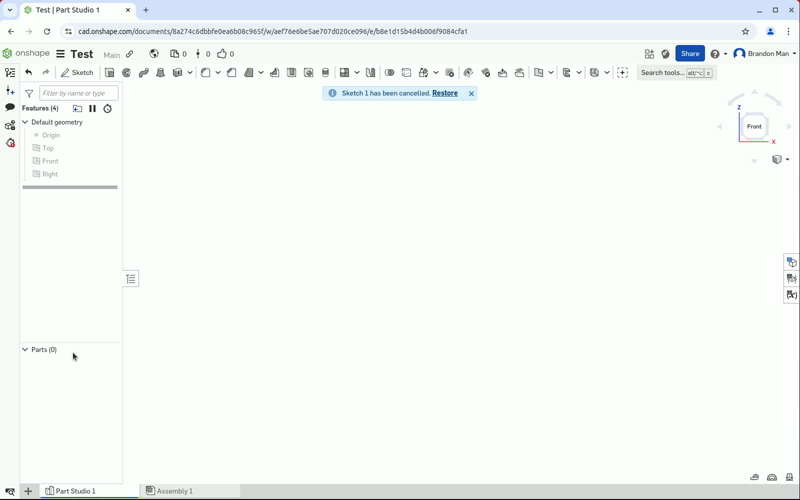
key_up(shift)
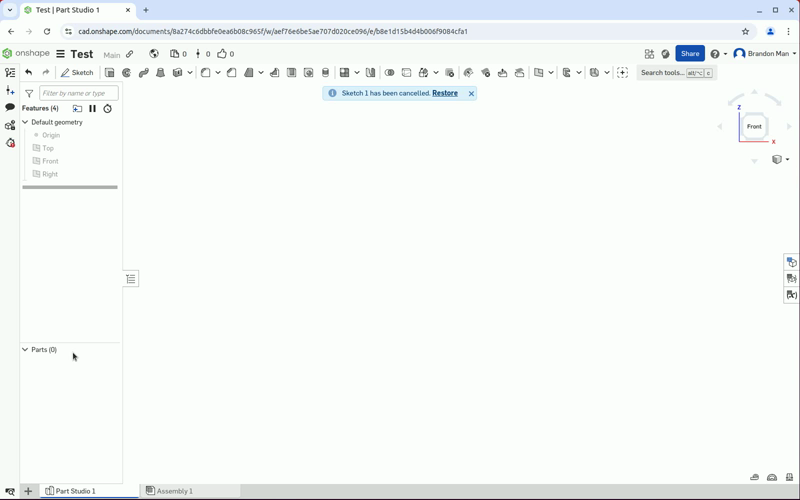
mouse_move(73, 352)
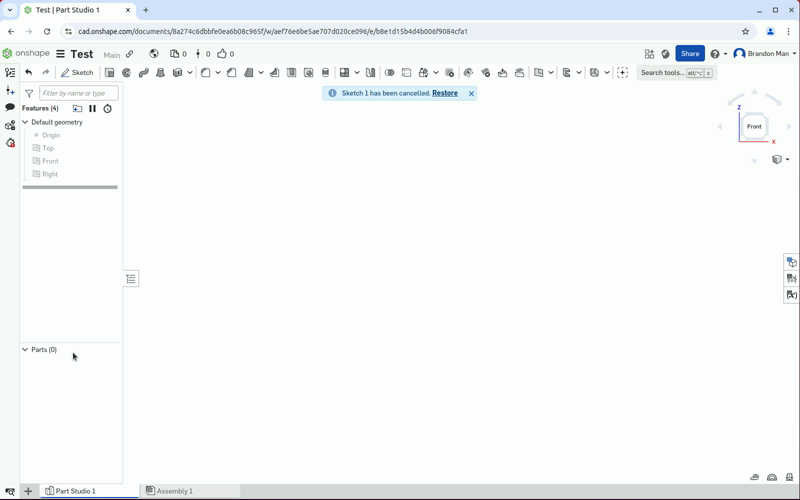
key(shift+y)
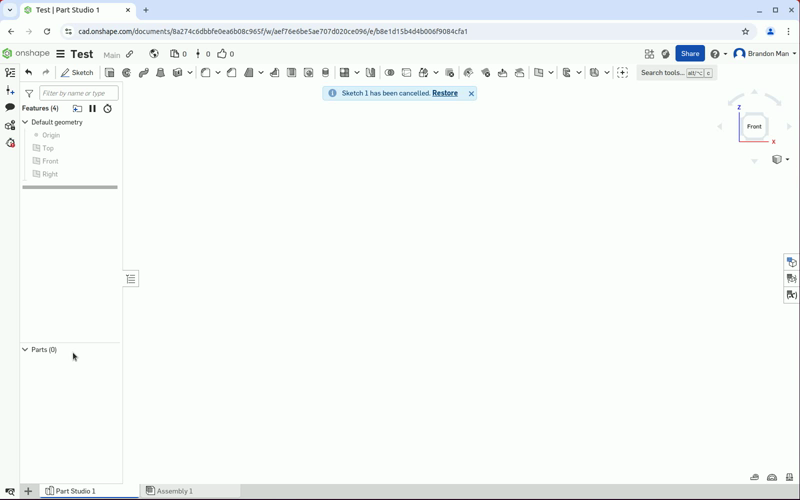
key(shift+s)
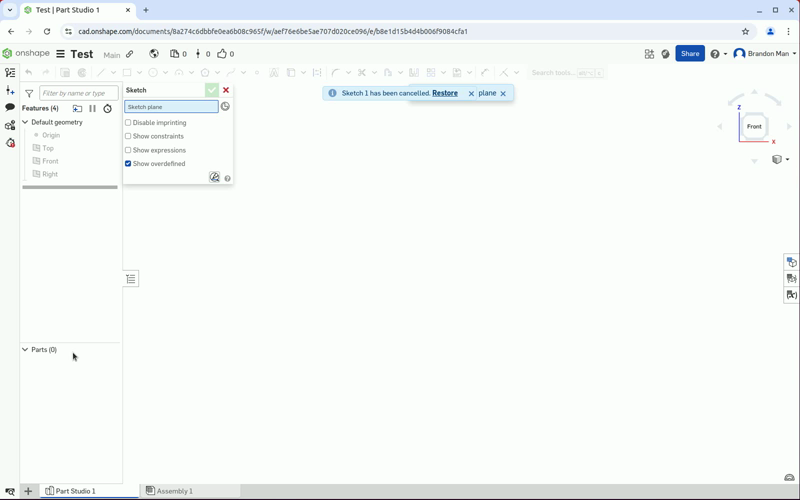
mouse_move(73, 163)
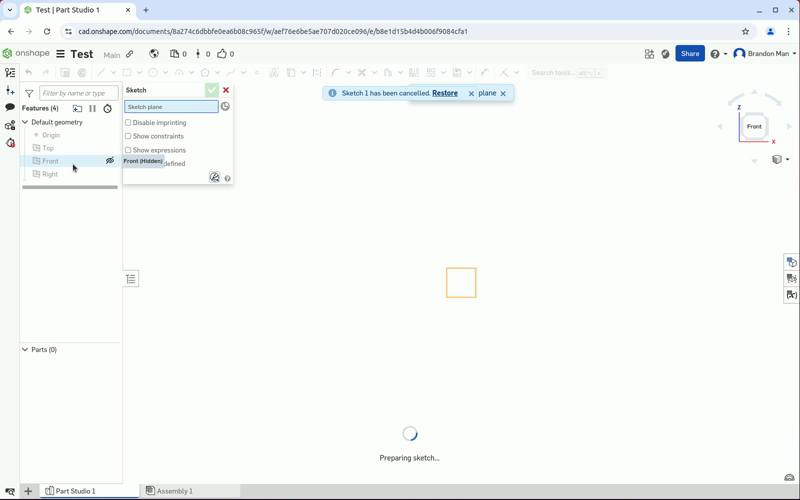
click(73, 163)
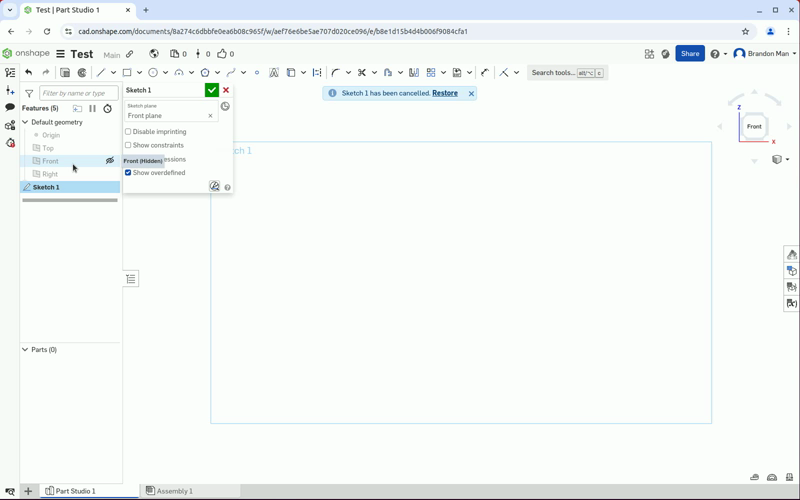
mouse_move(73, 352)
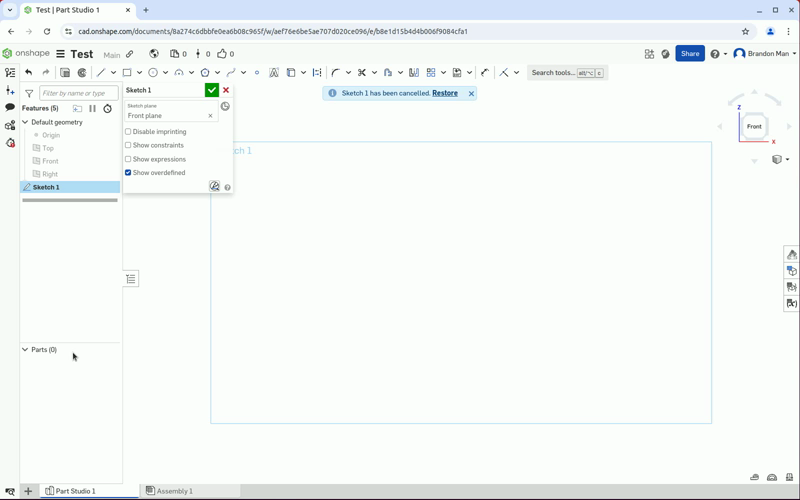
key(y)
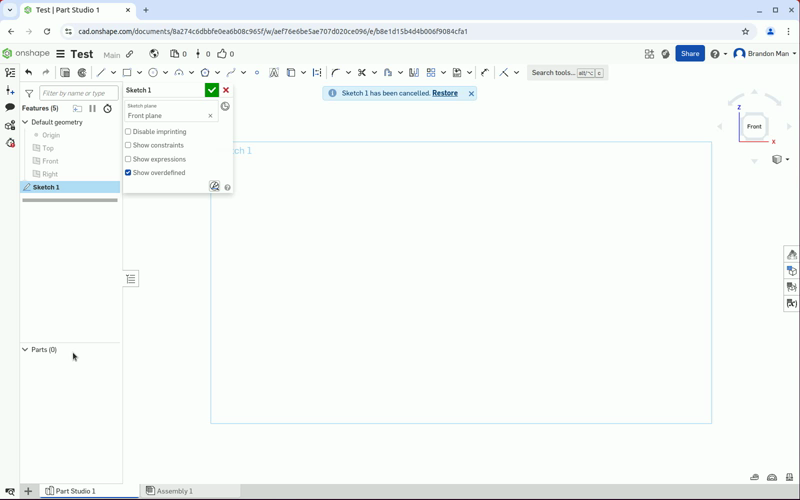
key(l)
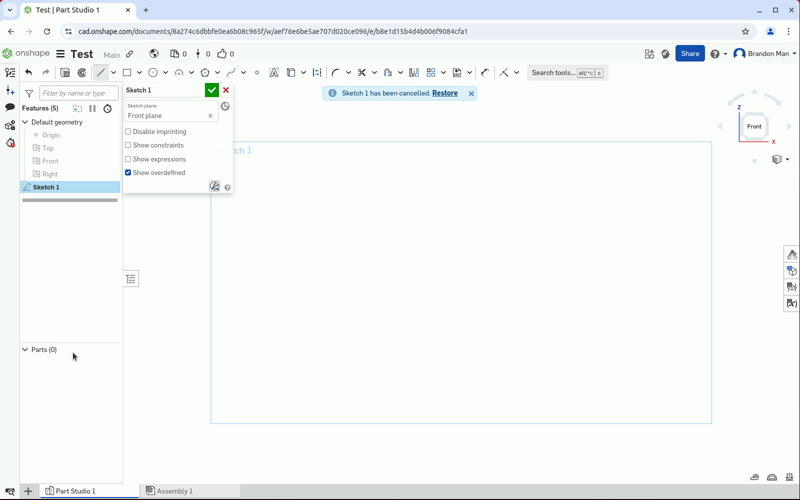
key_down(shift)
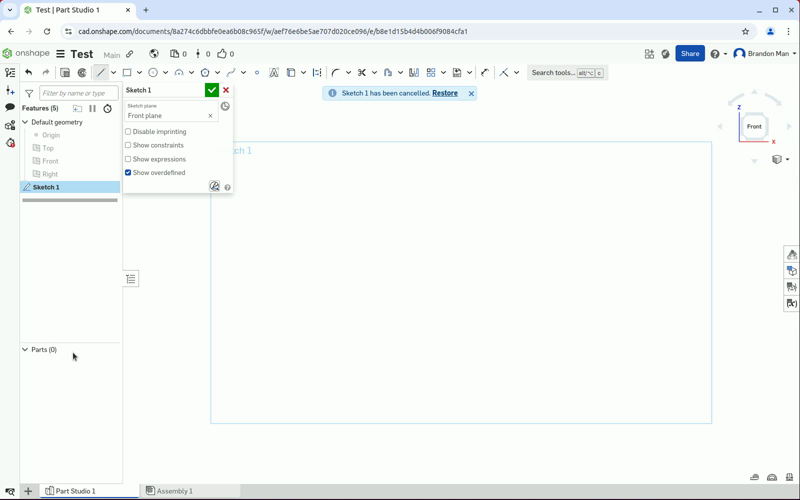
mouse_move(473, 286)
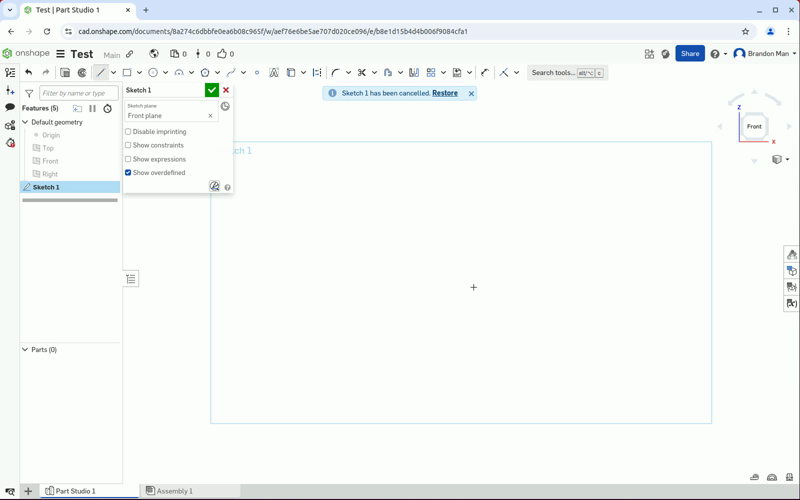
click(473, 286)
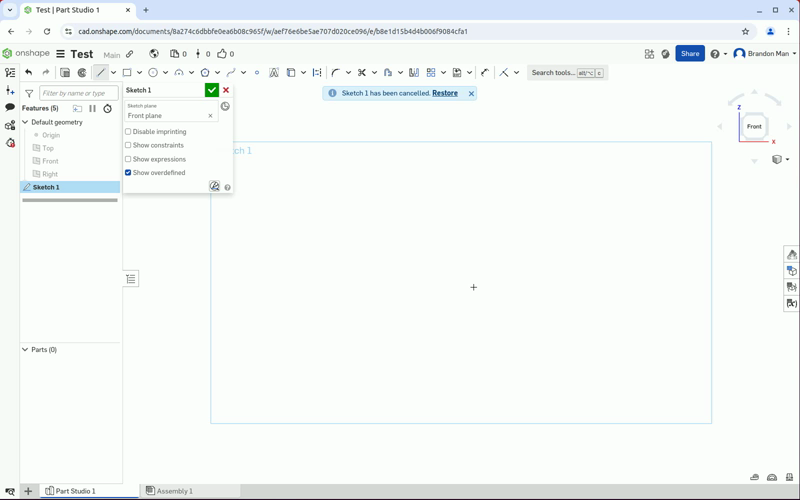
key_up(shift)
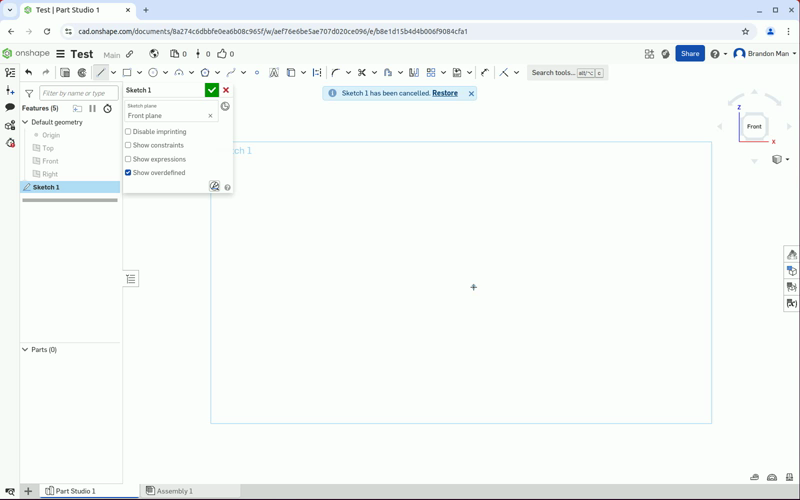
key_down(shift)
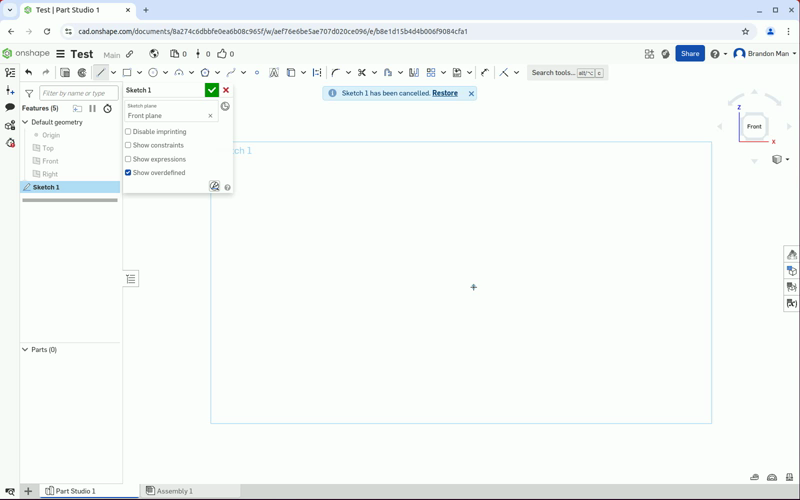
mouse_move(568, 286)
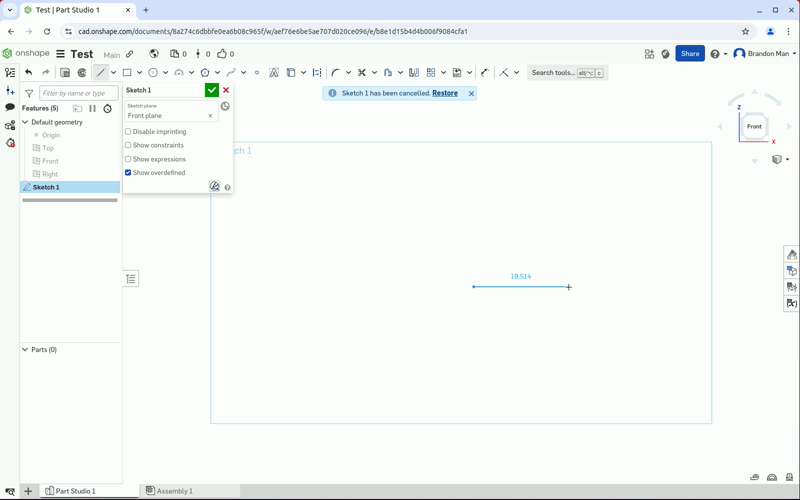
click(568, 286)
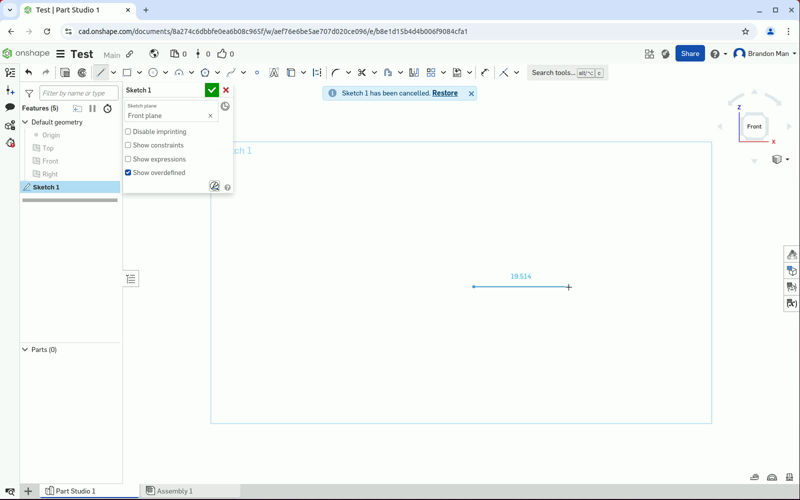
key_up(shift)
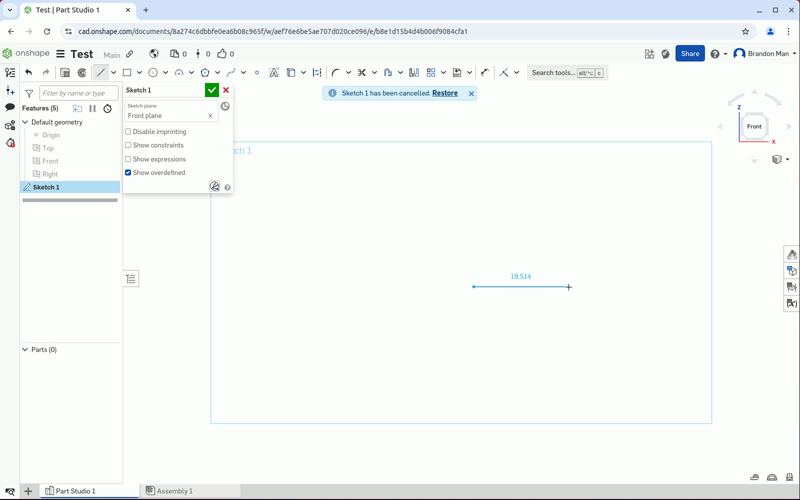
key_down(shift)
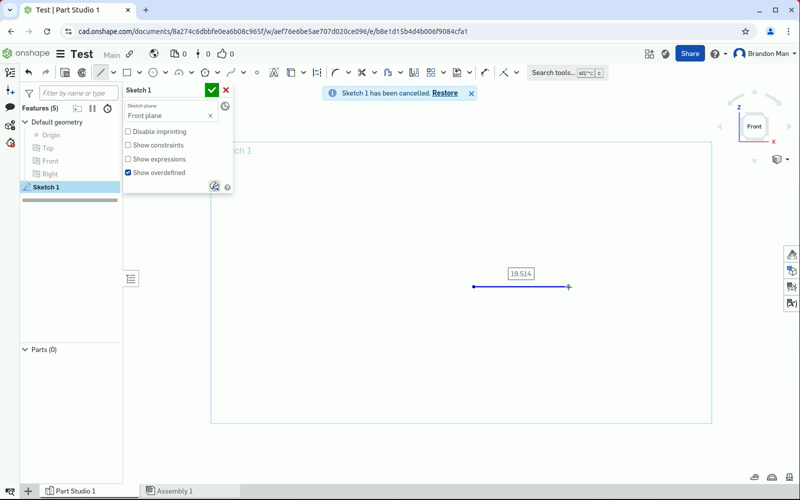
mouse_move(589, 286)
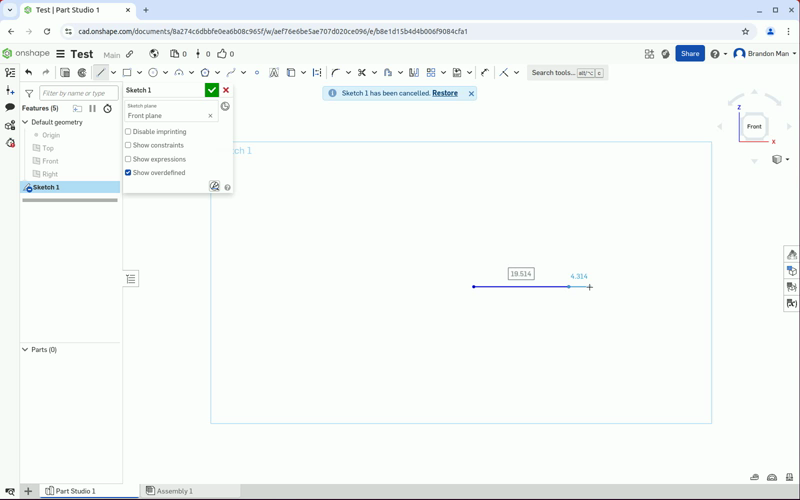
mouse_move(568, 273)
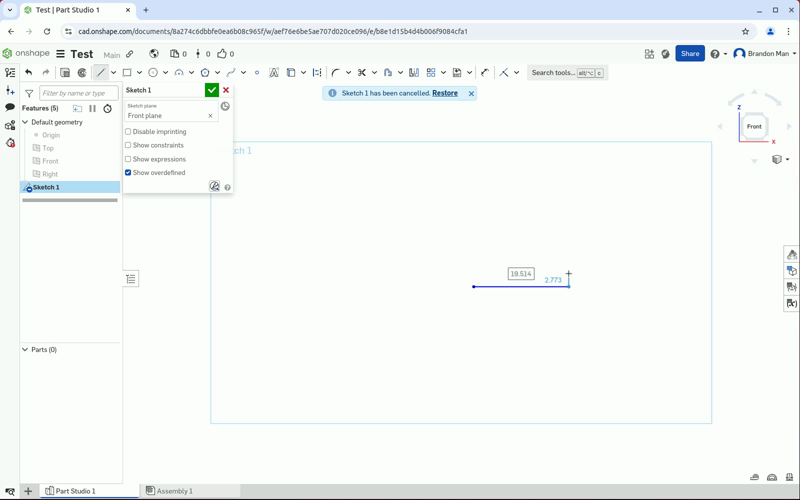
click(568, 273)
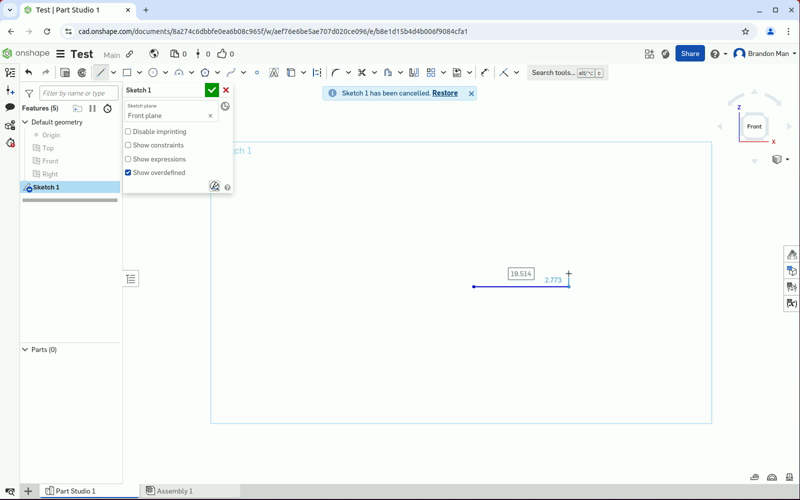
key_up(shift)
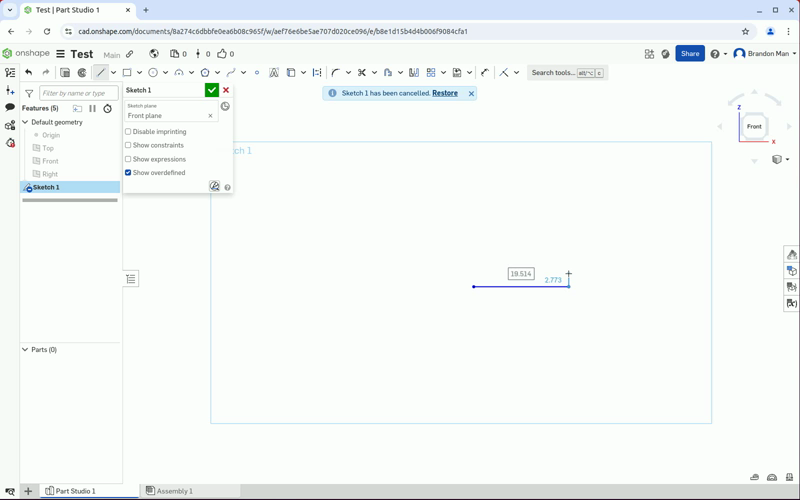
key_down(shift)
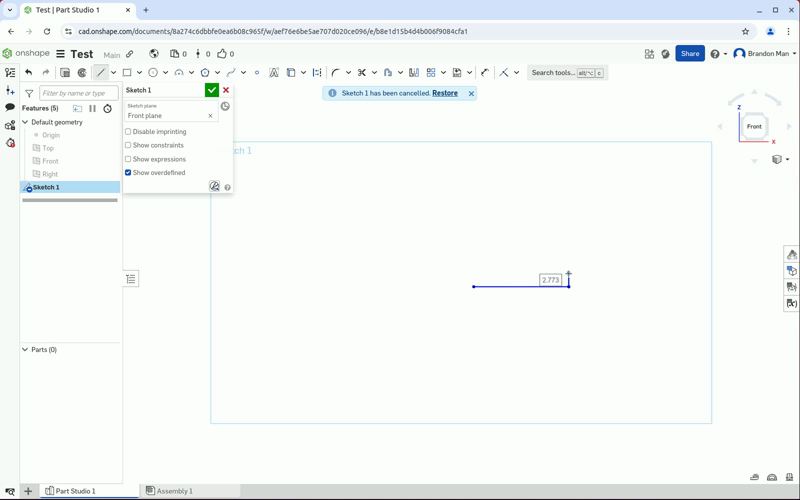
mouse_move(589, 273)
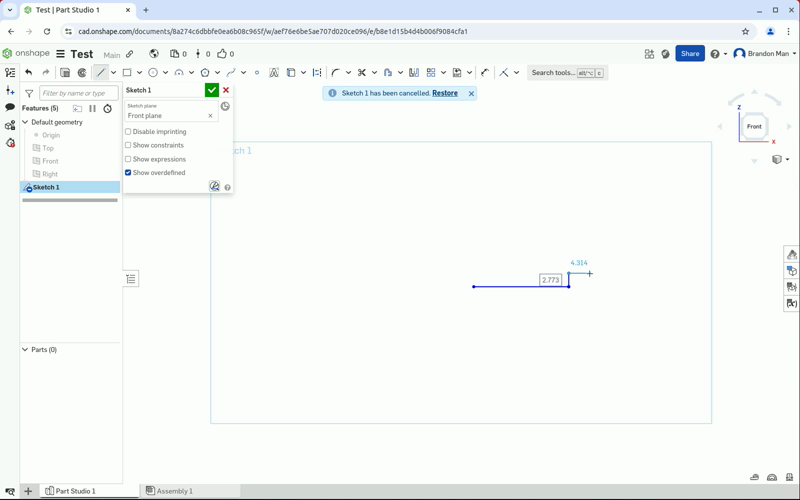
mouse_move(547, 273)
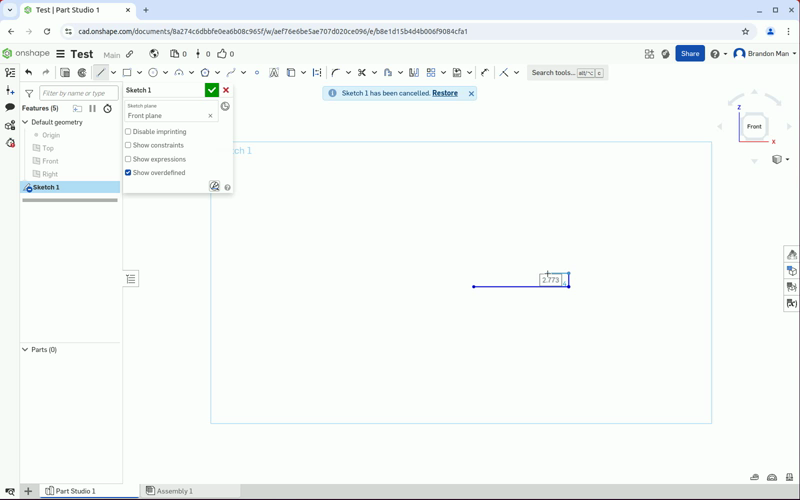
click(547, 273)
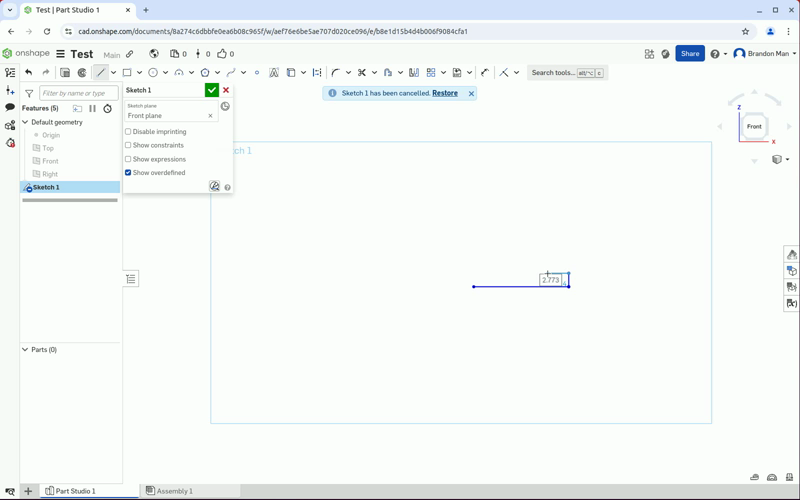
key_up(shift)
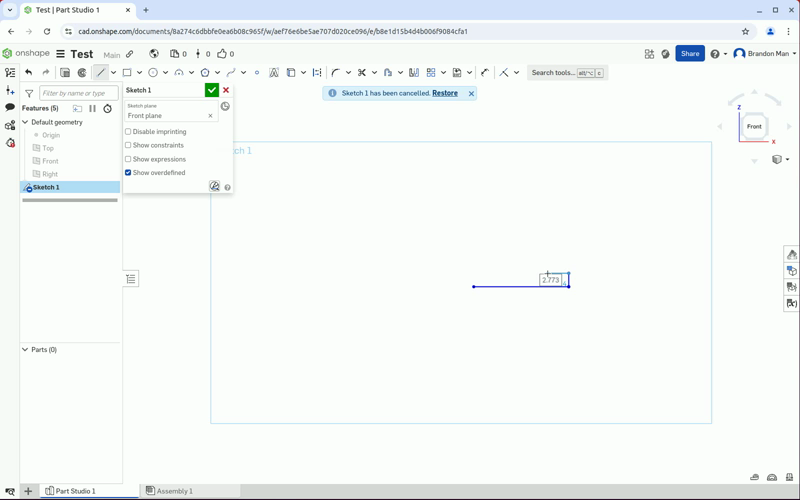
key_down(shift)
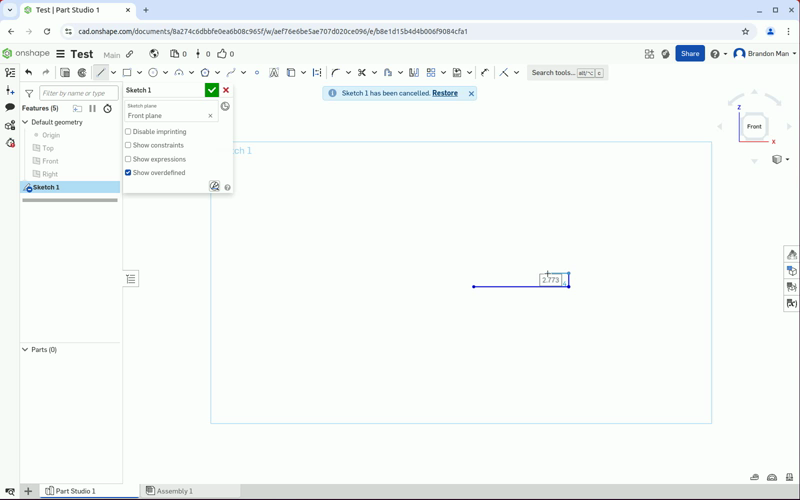
mouse_move(577, 273)
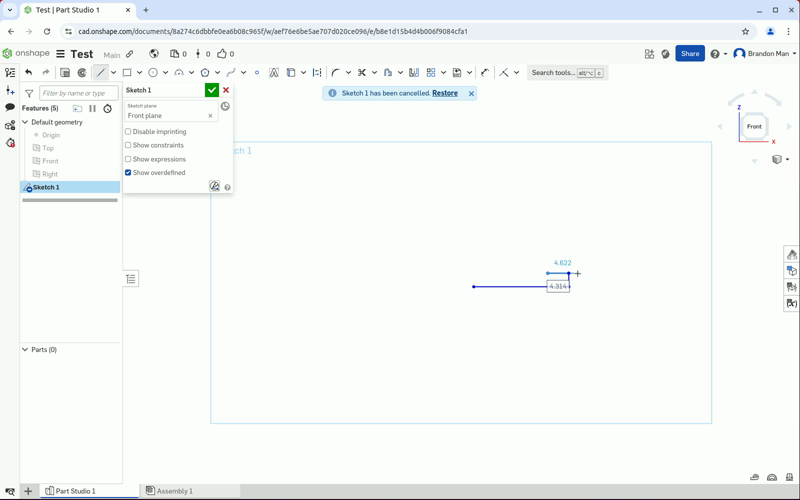
mouse_move(494, 273)
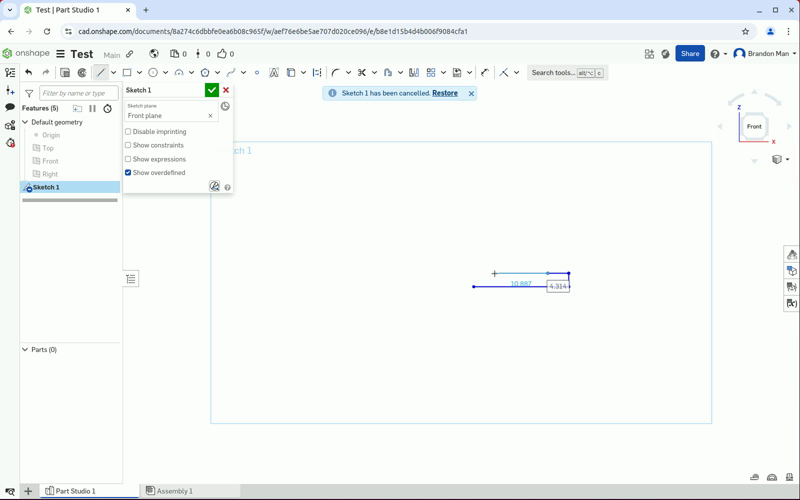
click(494, 273)
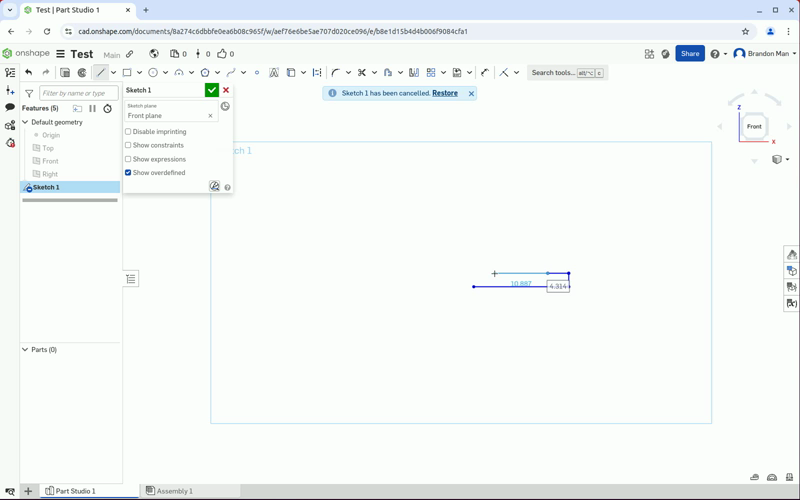
key_up(shift)
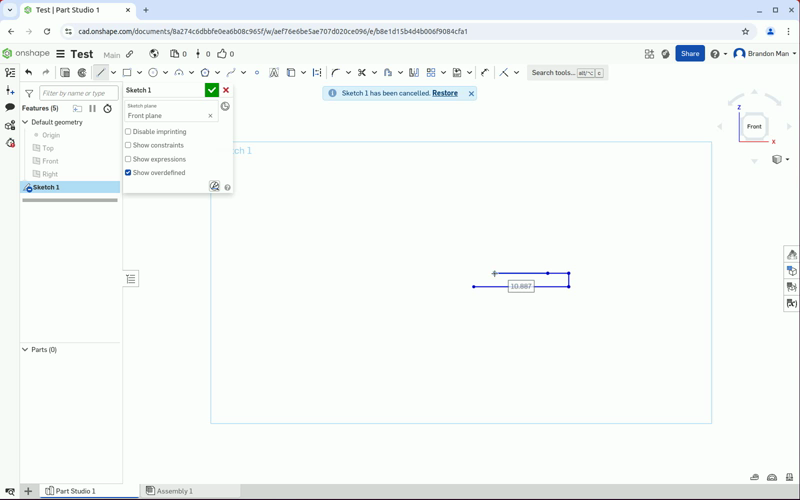
key_down(shift)
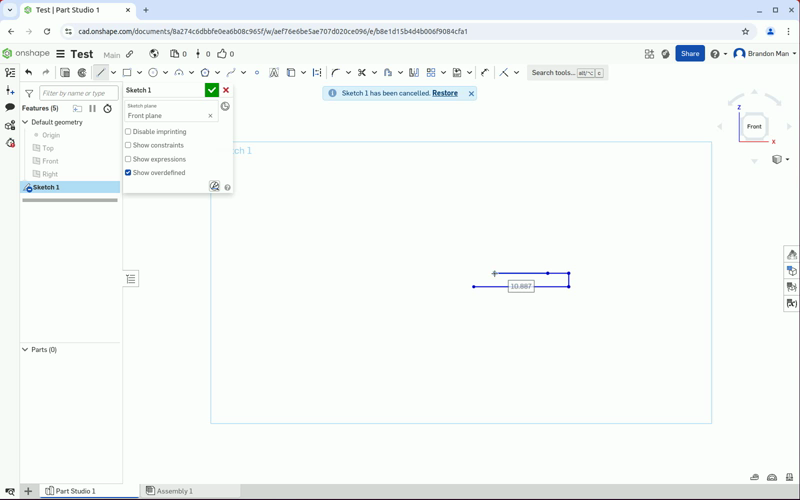
mouse_move(524, 273)
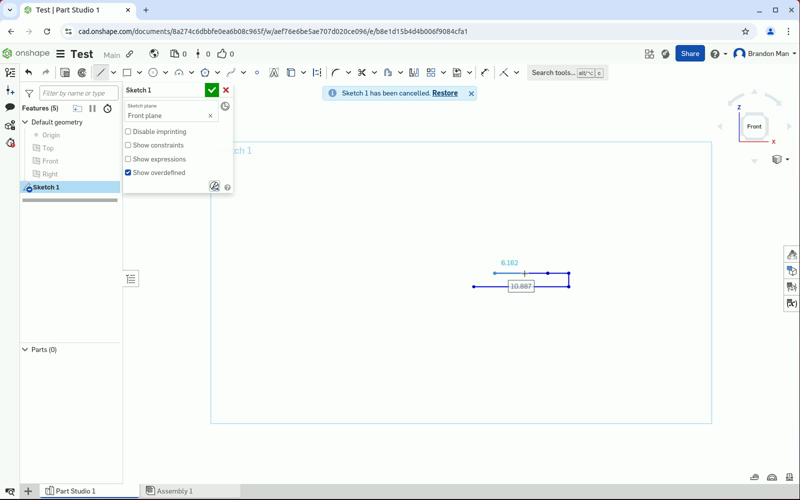
mouse_move(473, 273)
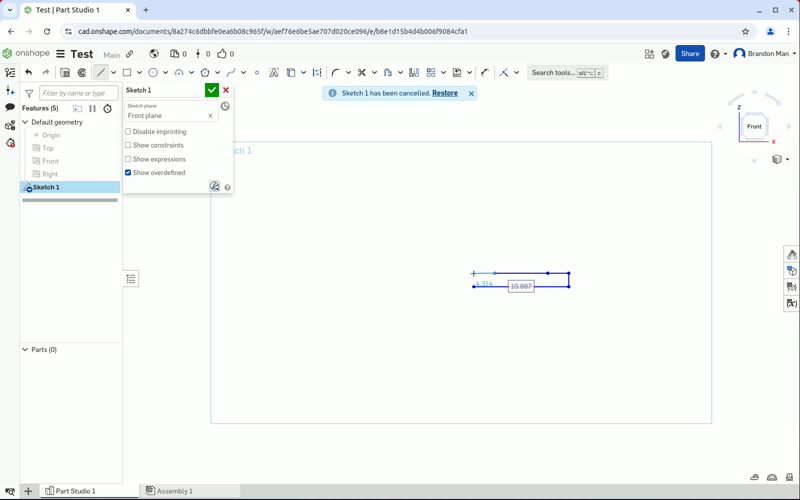
click(473, 273)
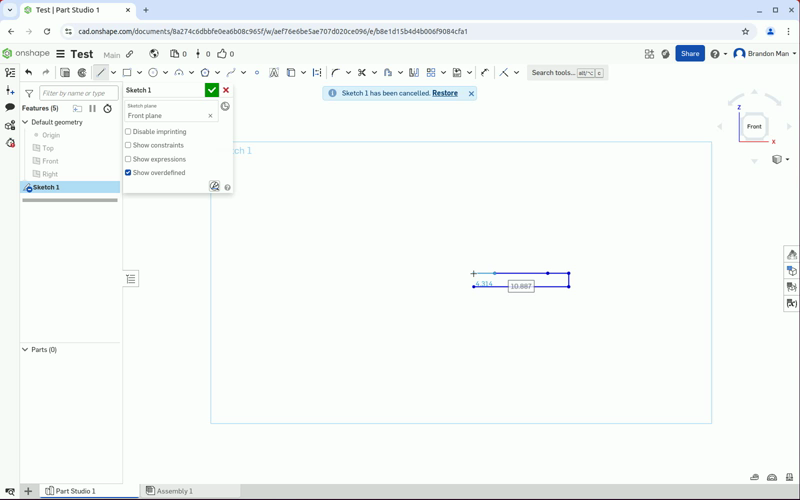
key_up(shift)
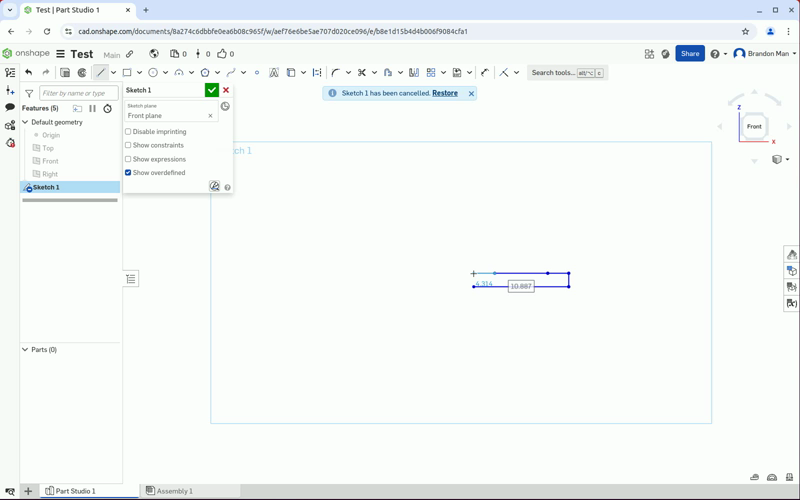
mouse_move(503, 273)
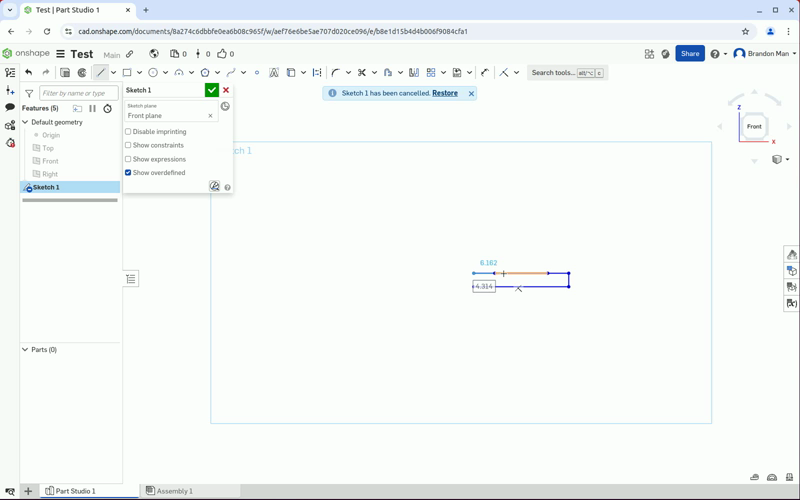
key_down(shift)
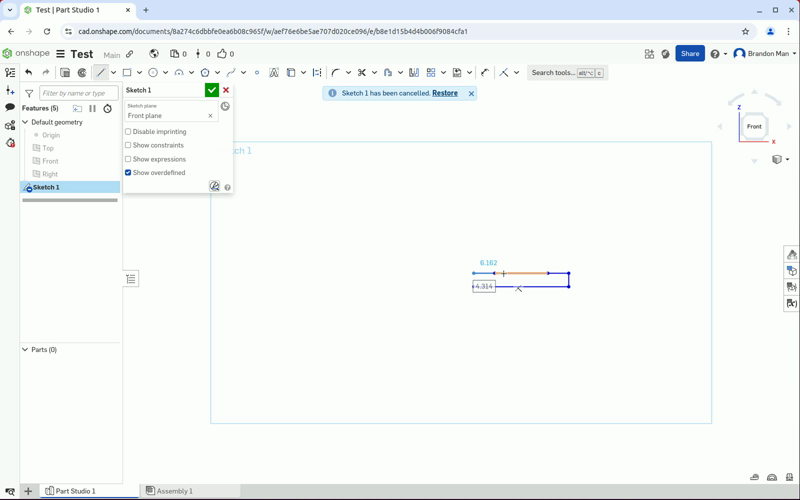
mouse_move(473, 286)
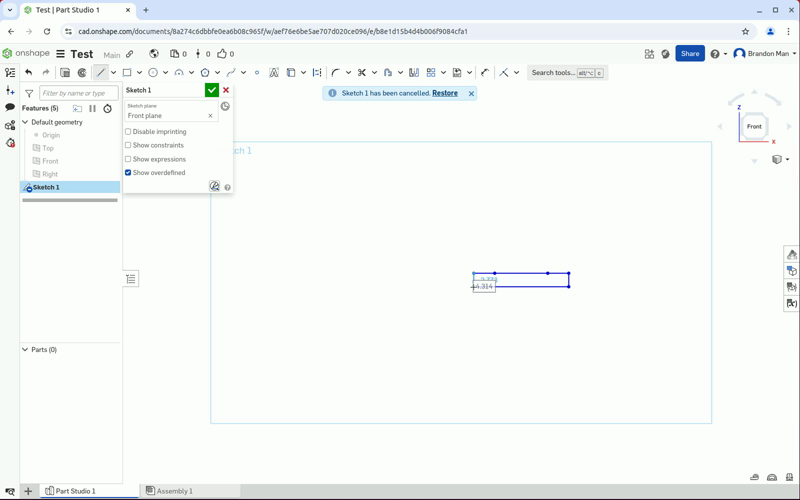
key_up(shift)
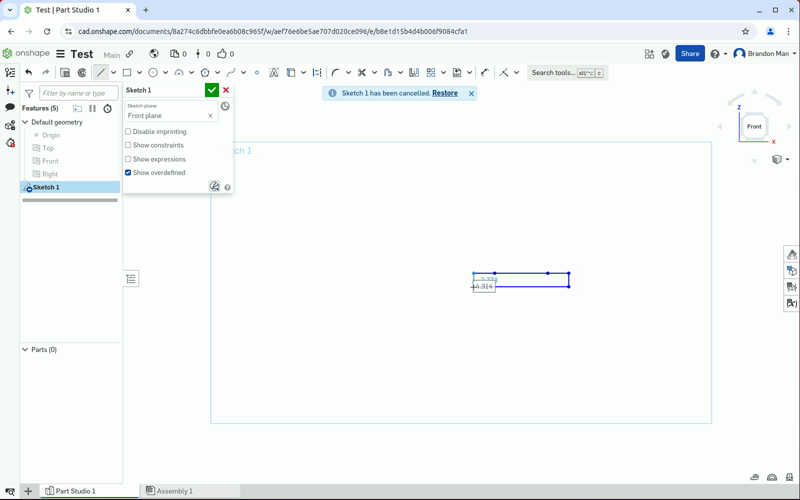
click(473, 286)
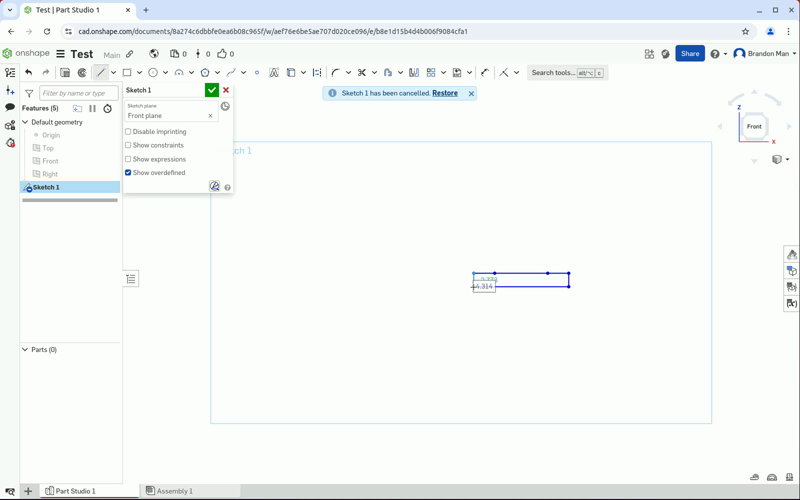
key(esc)
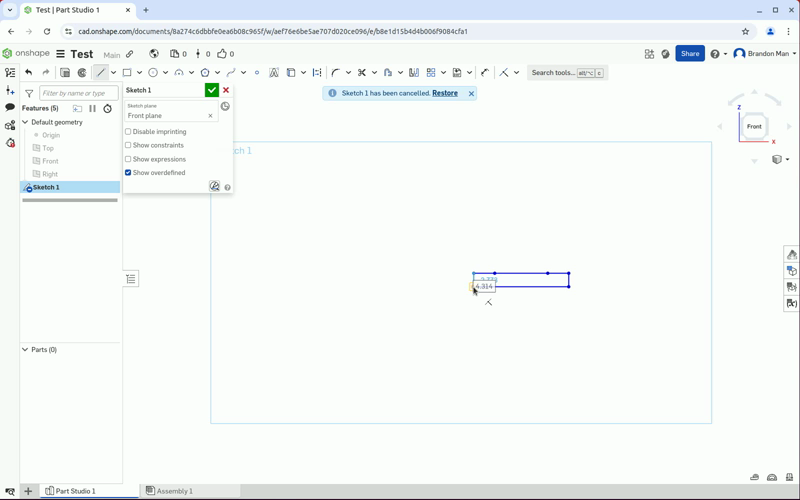
mouse_move(487, 274)
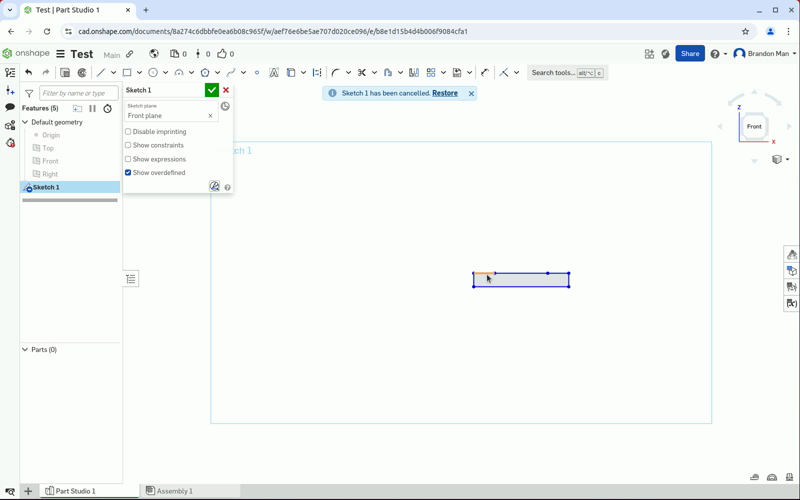
scroll(6)
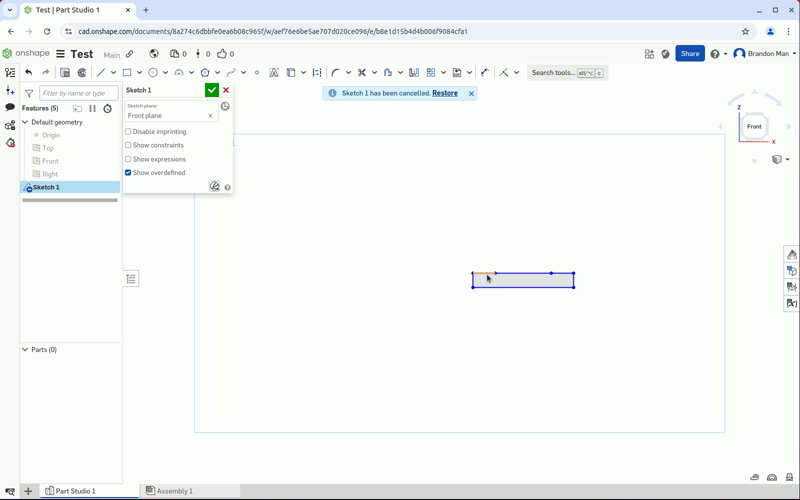
scroll(6)
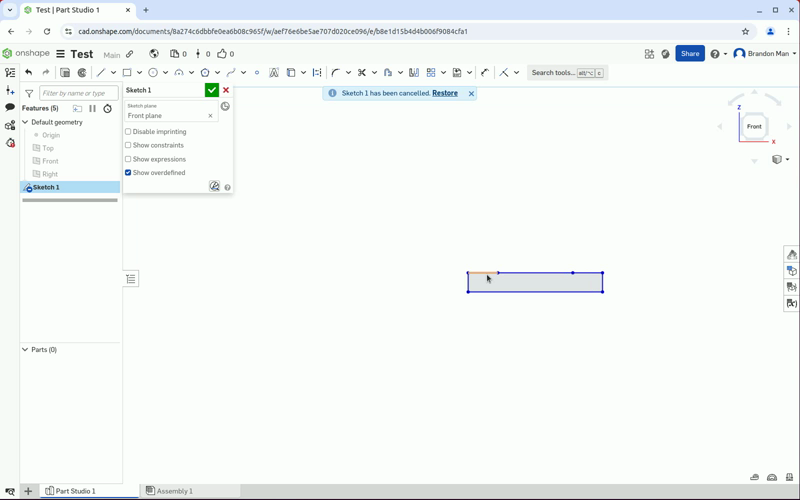
scroll(6)
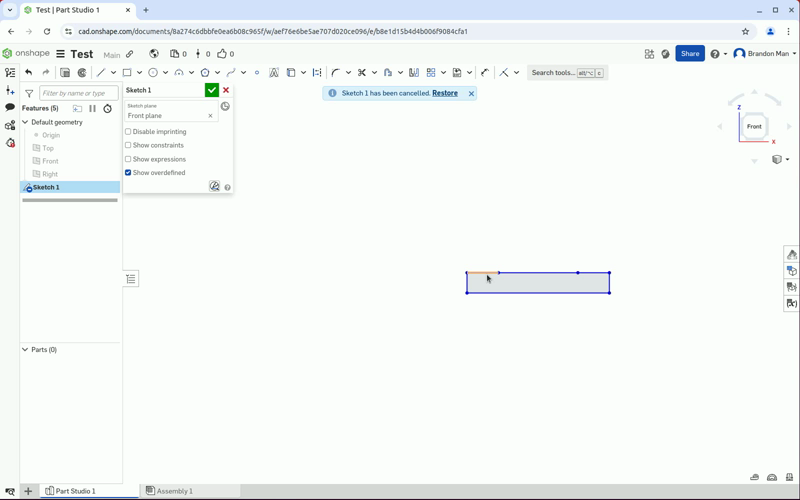
scroll(6)
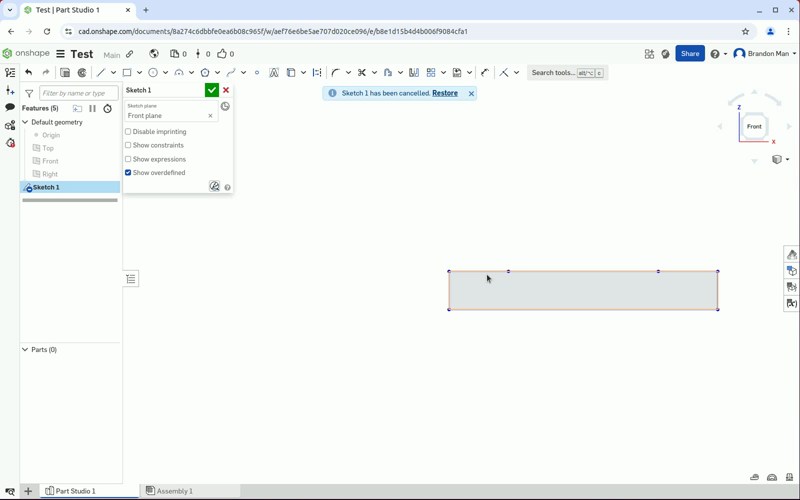
scroll(6)
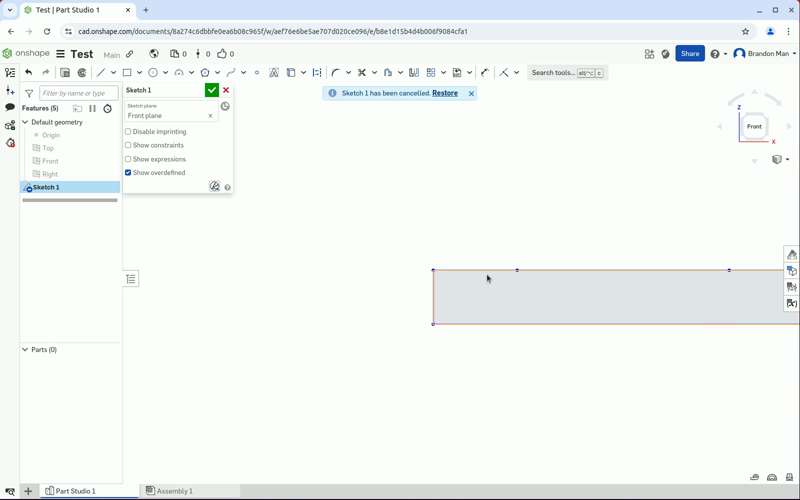
scroll(6)
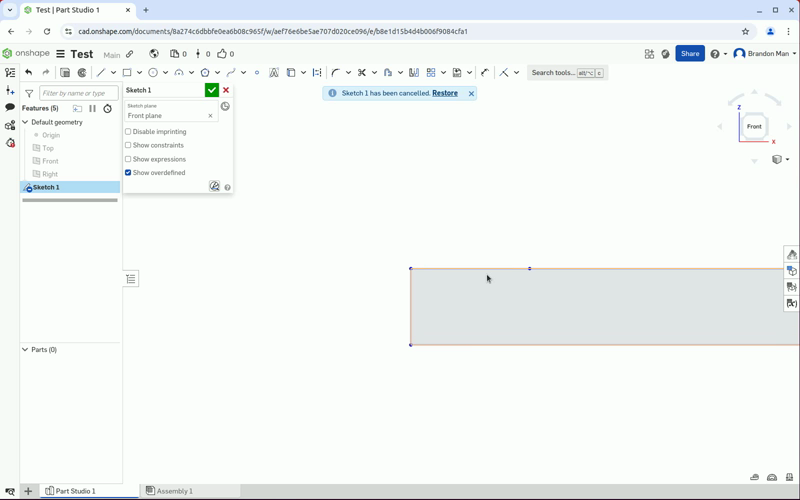
scroll(6)
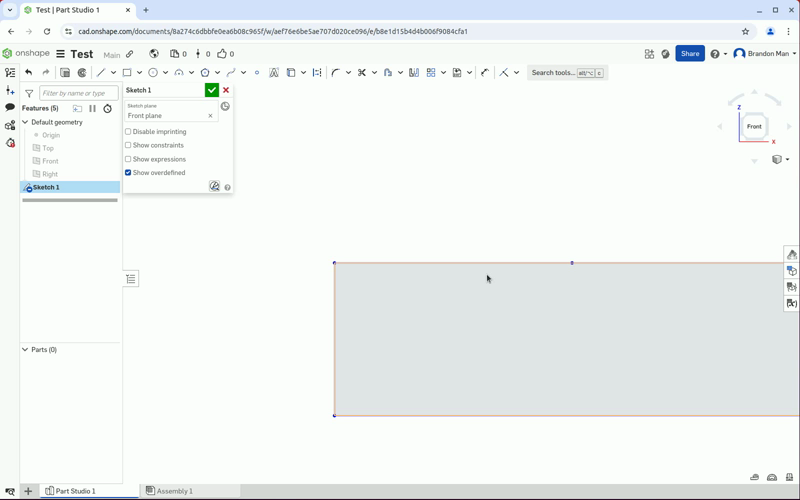
click(487, 274)
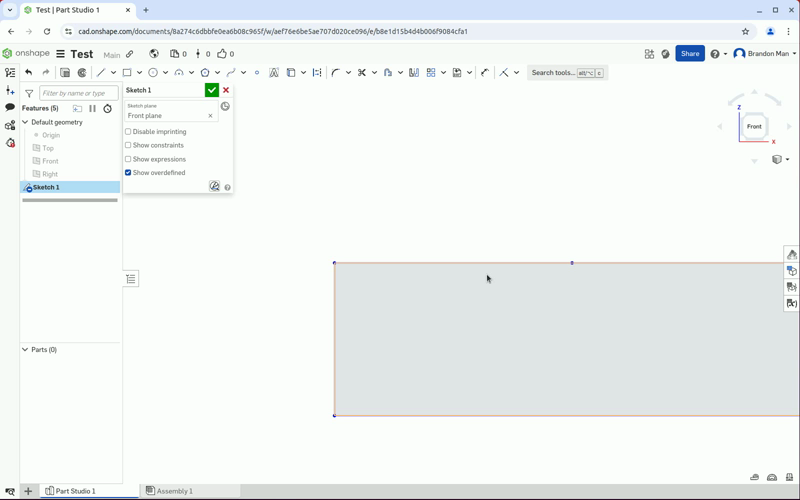
scroll(-6)
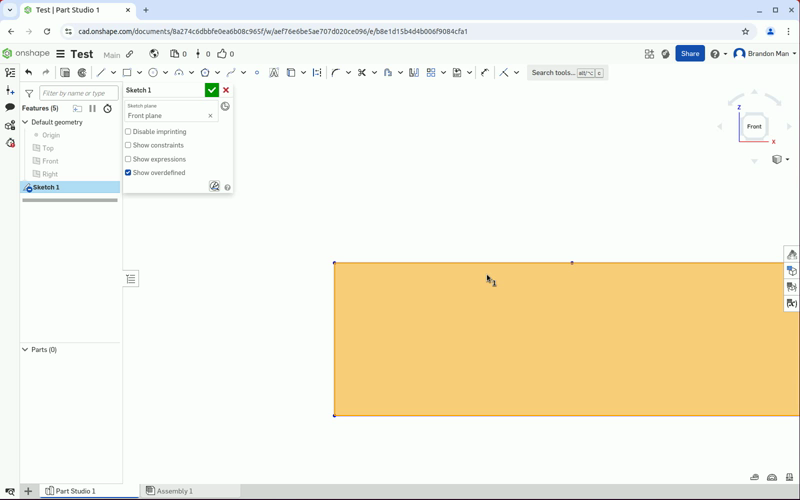
scroll(-6)
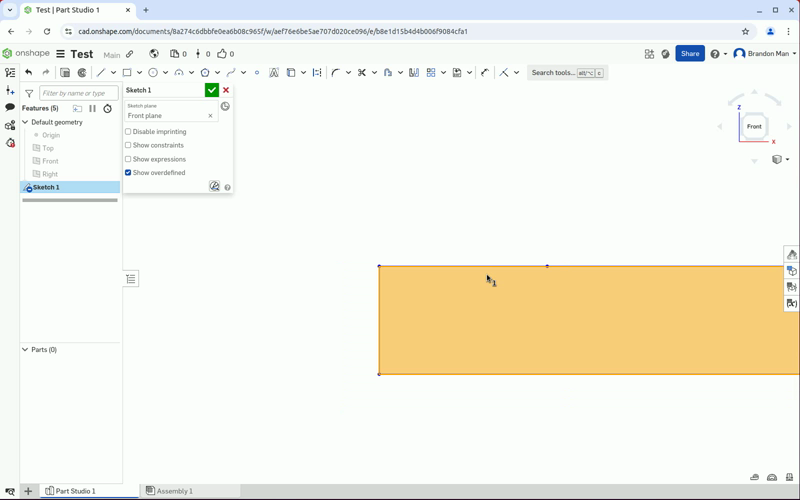
scroll(-6)
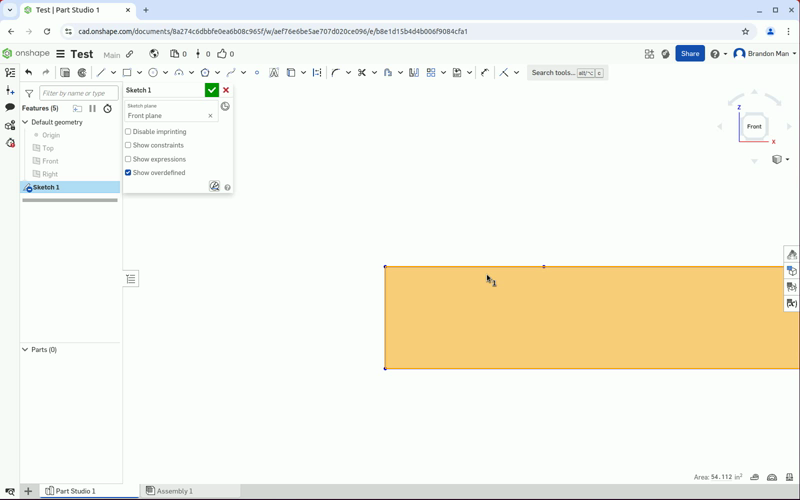
scroll(-6)
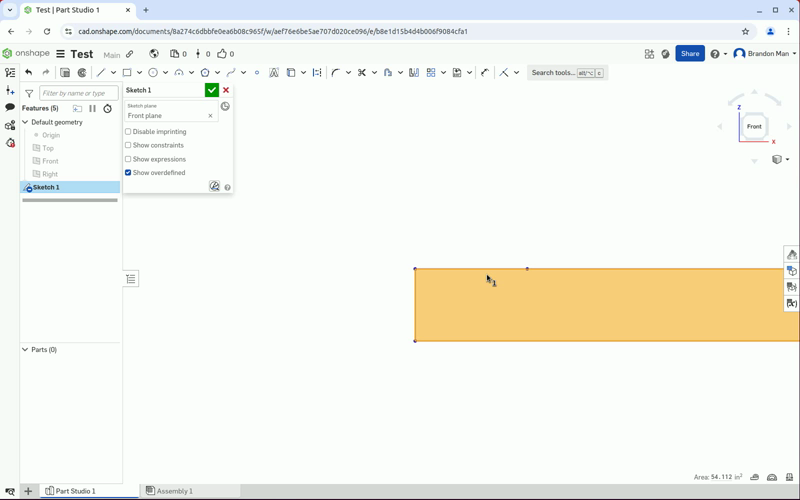
scroll(-6)
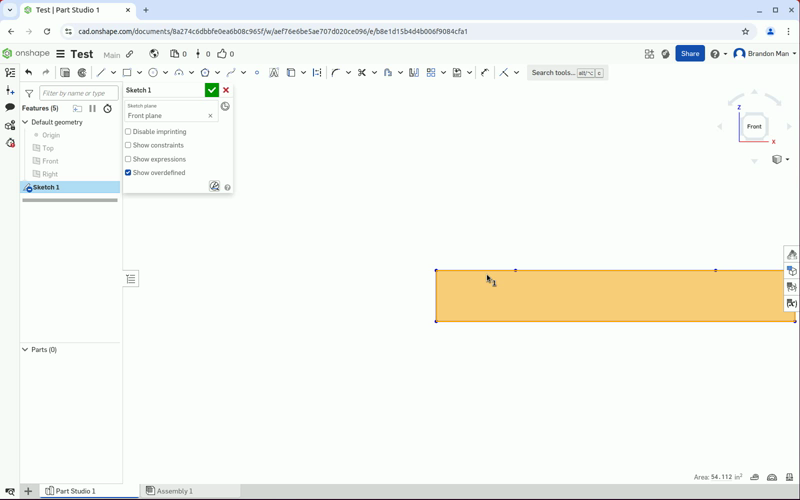
scroll(-6)
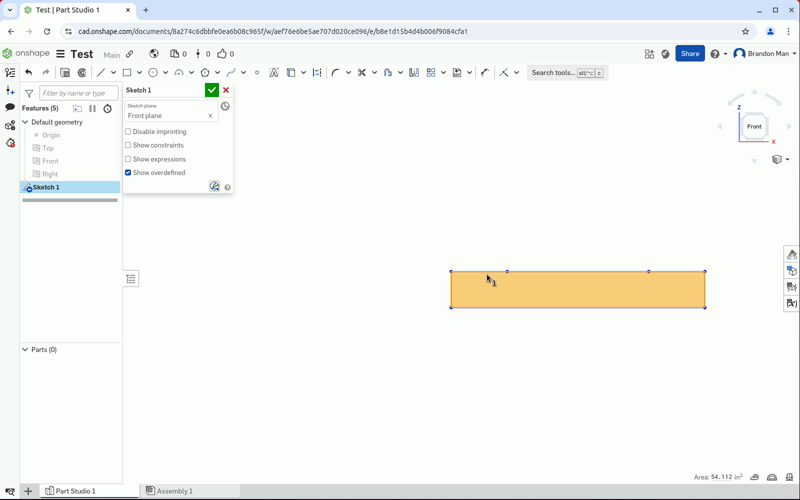
scroll(-6)
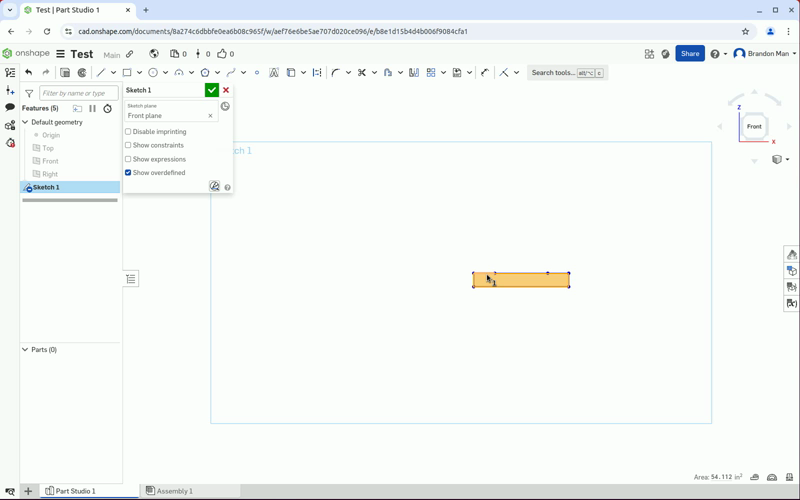
mouse_move(73, 352)
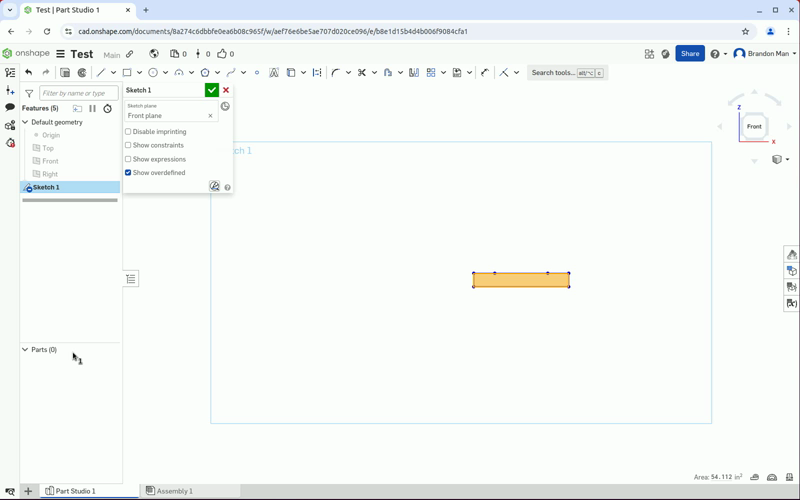
key(shift+y)
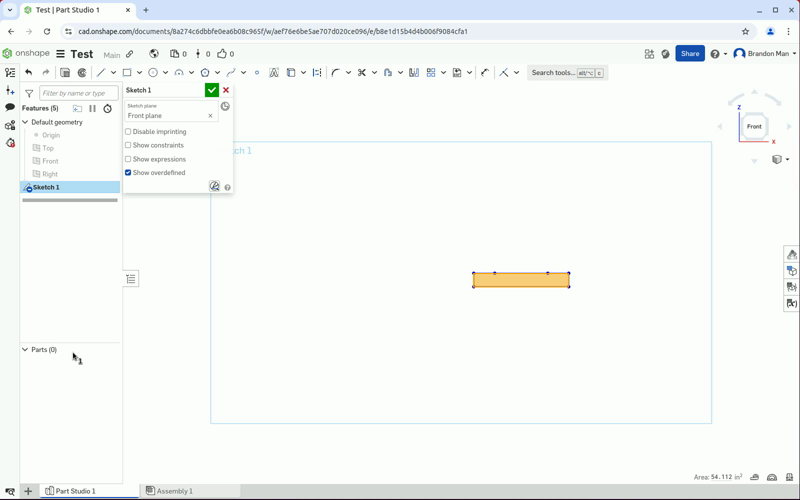
key(shift+e)
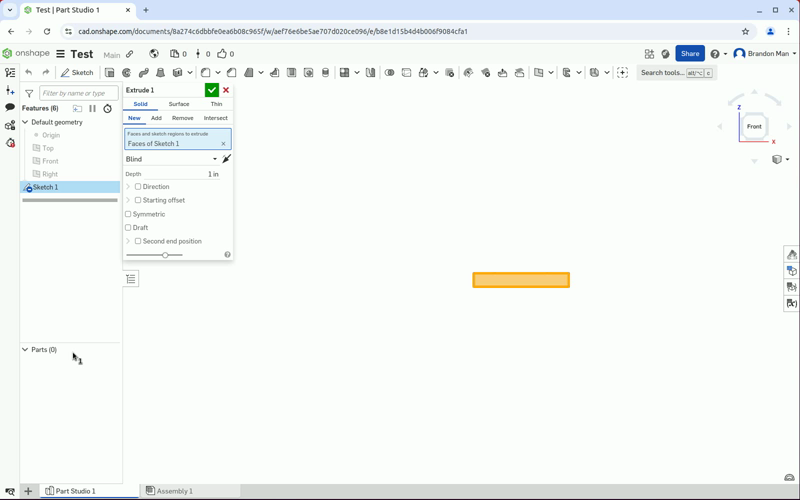
mouse_move(143, 106)
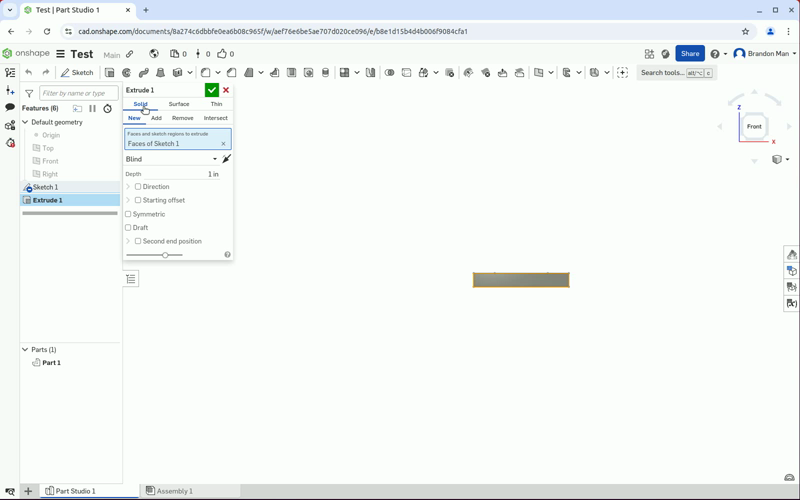
click(143, 106)
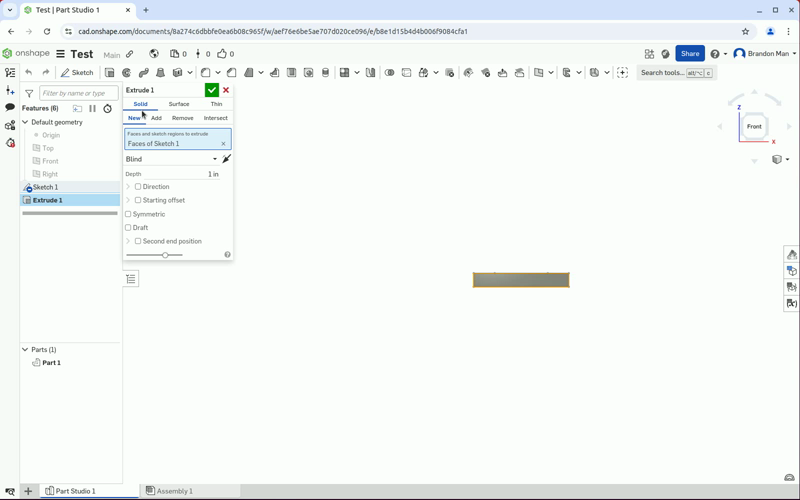
mouse_move(137, 120)
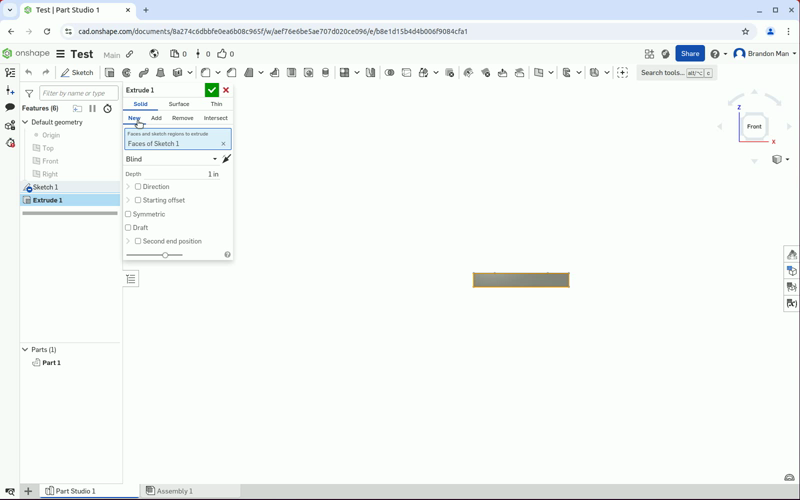
click(137, 120)
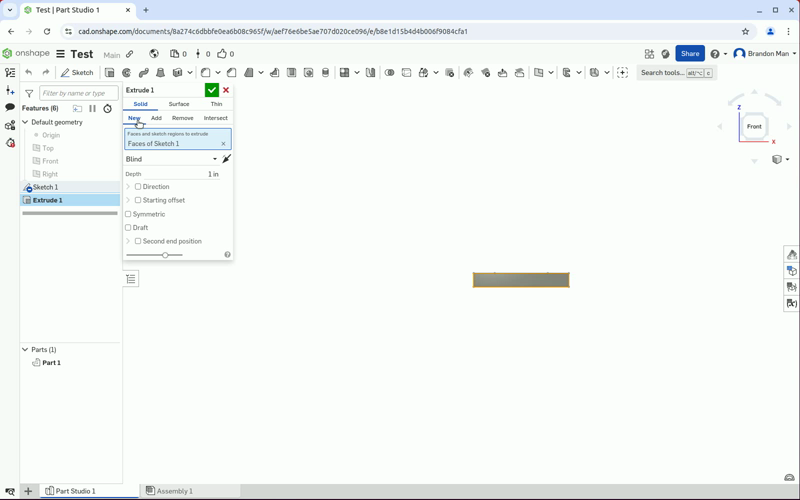
key(tab, 4)
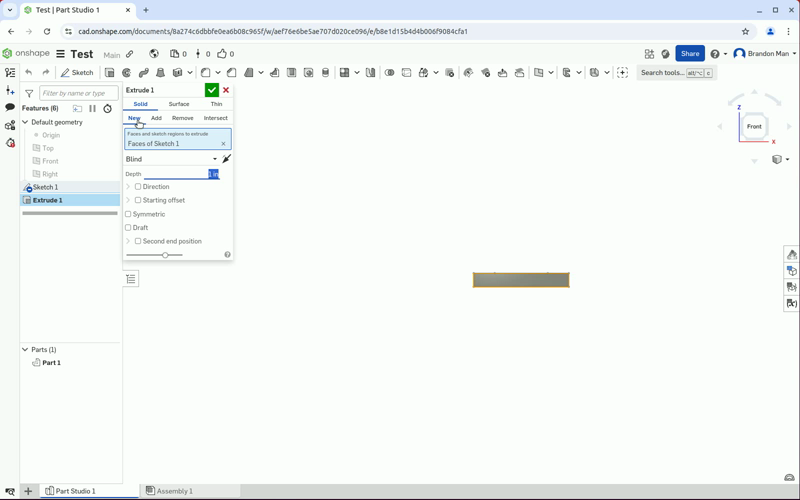
text(5.296)
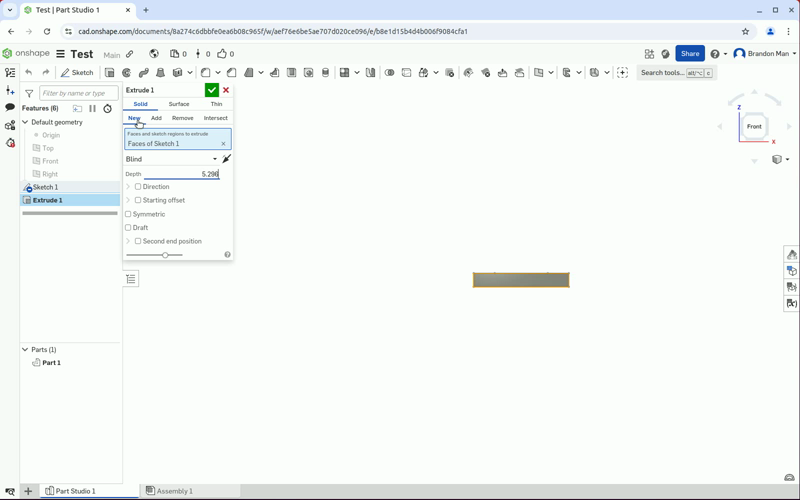
key(enter)
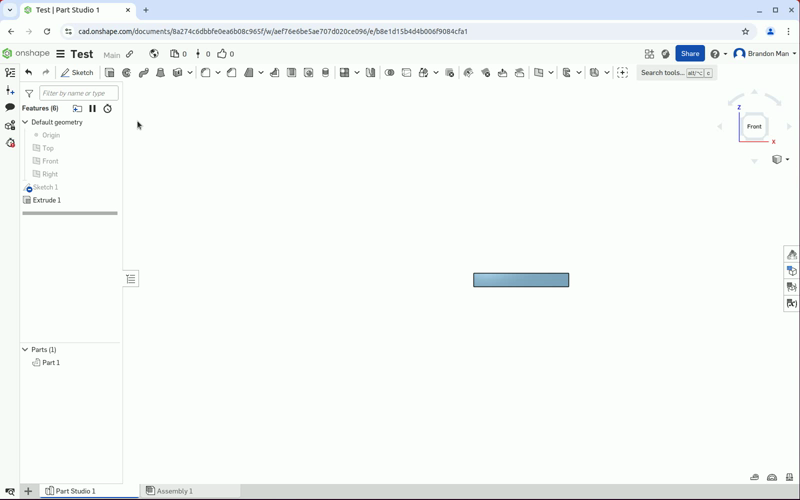
key(shift+h)
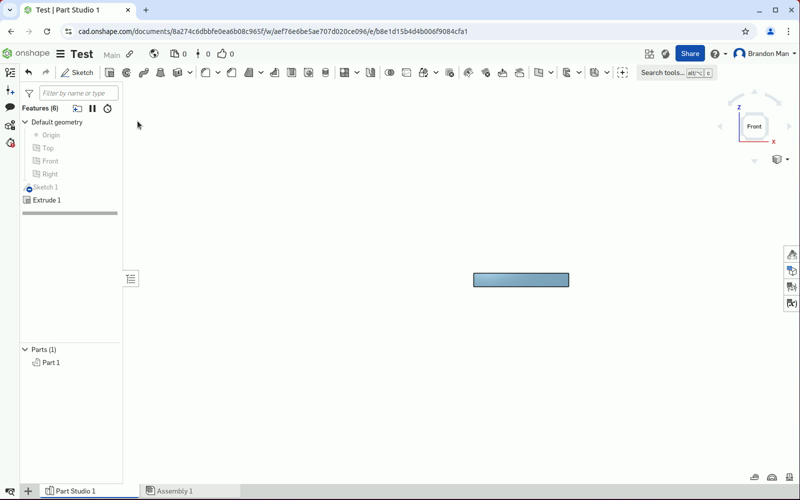
key(shift+h)
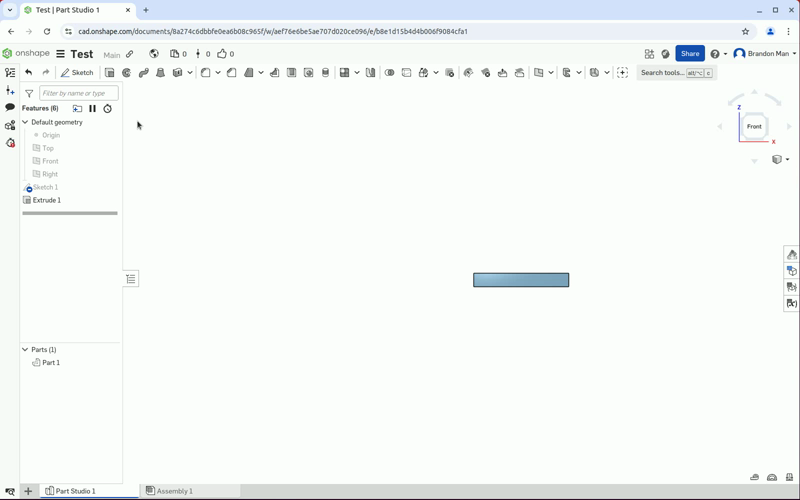
mouse_move(73, 189)
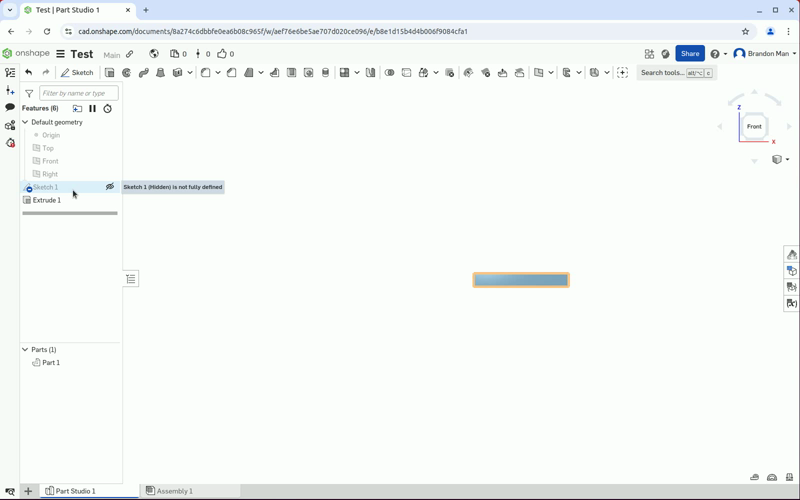
click(73, 189)
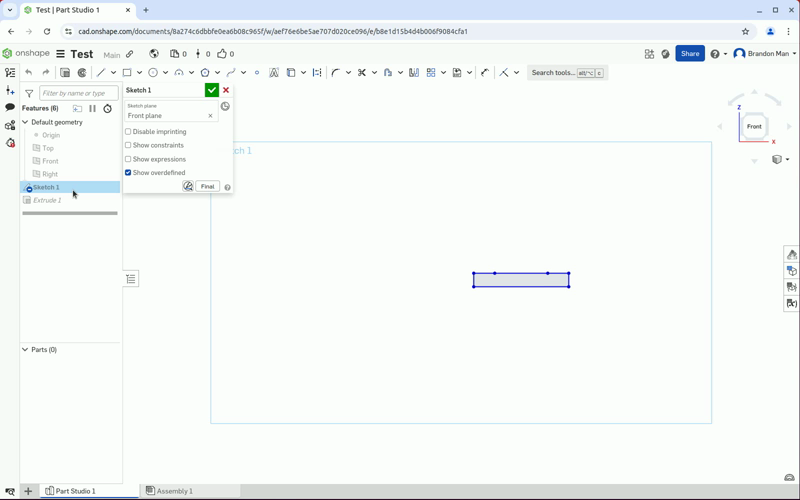
mouse_move(229, 92)
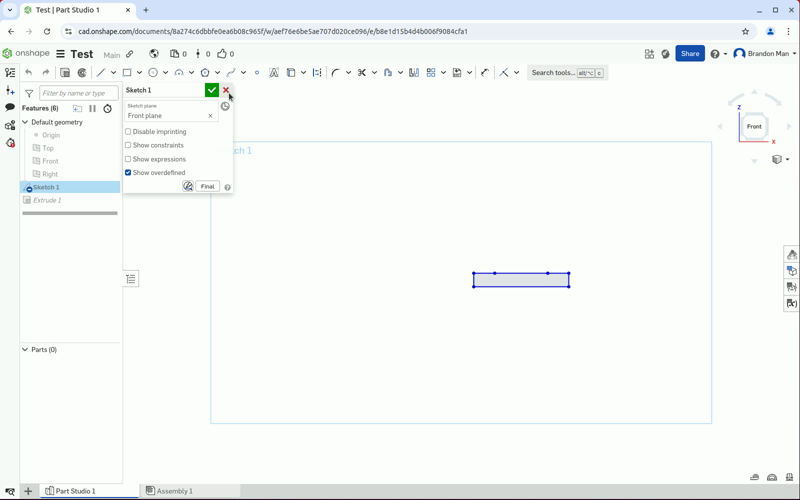
click(229, 92)
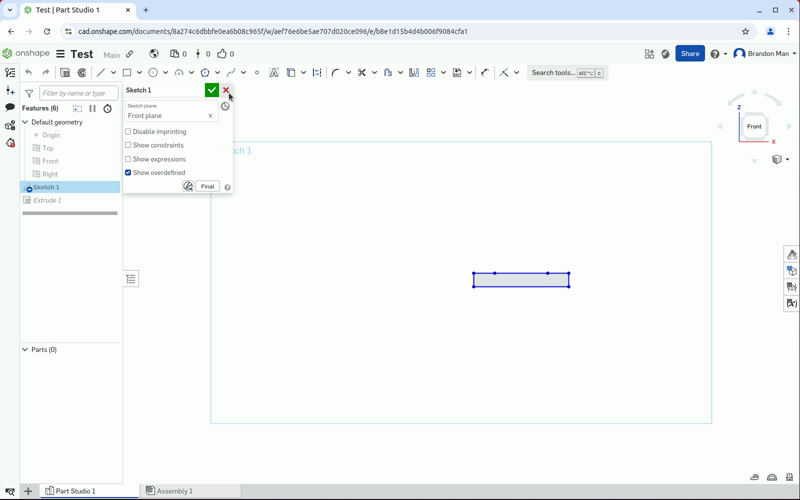
key(shift+s)
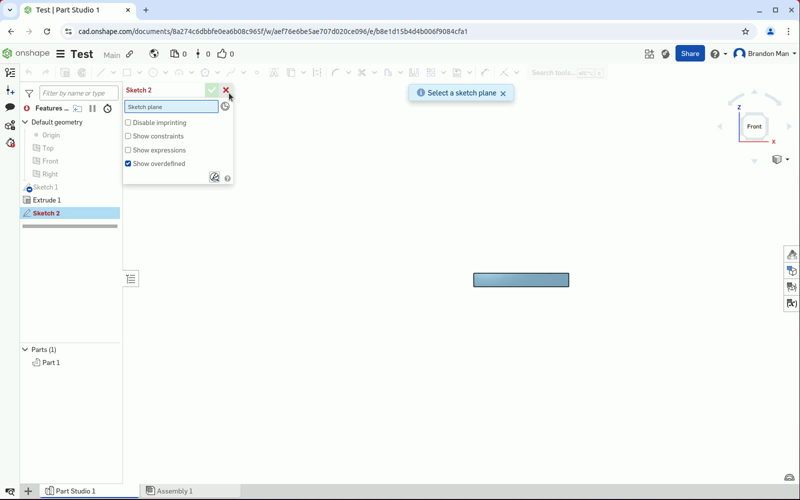
mouse_move(73, 163)
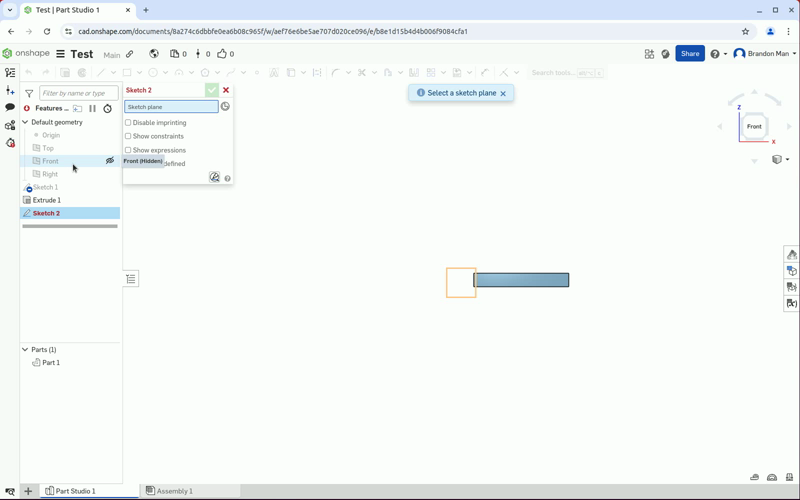
click(73, 163)
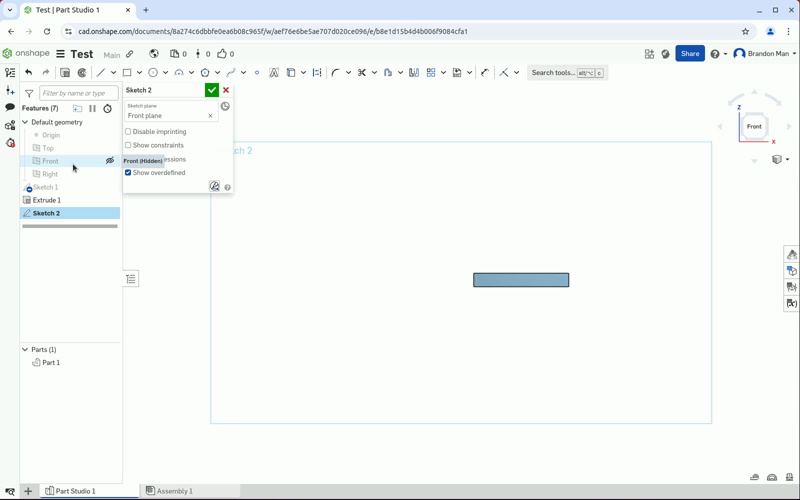
mouse_move(73, 352)
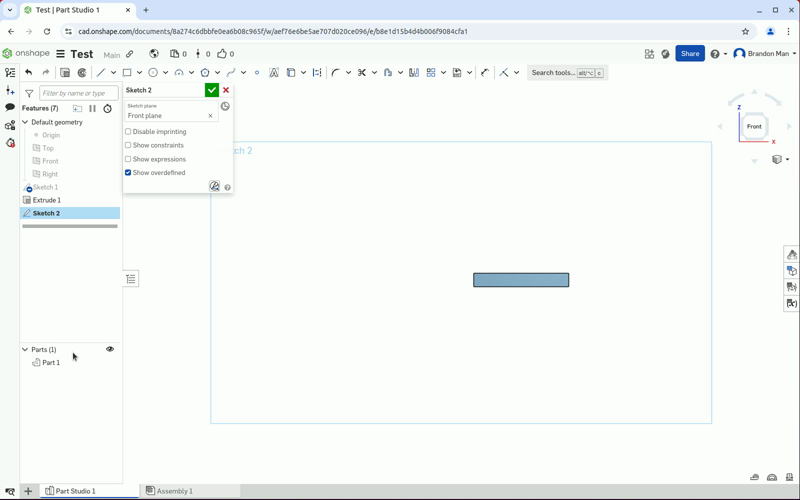
key(y)
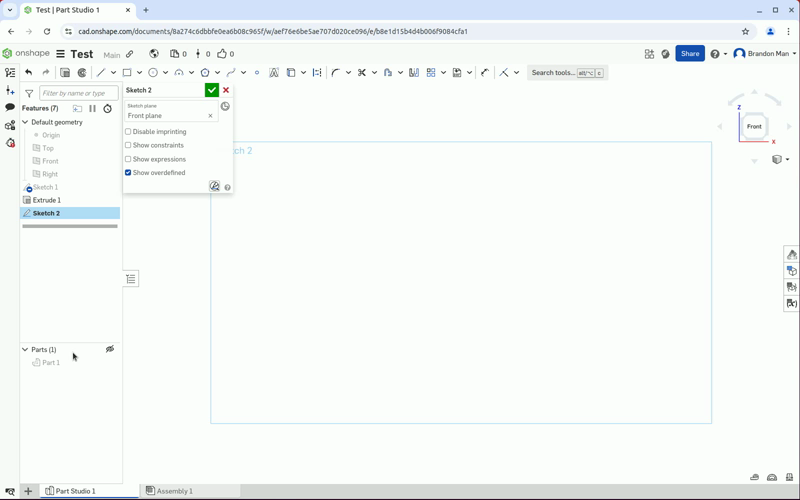
key(l)
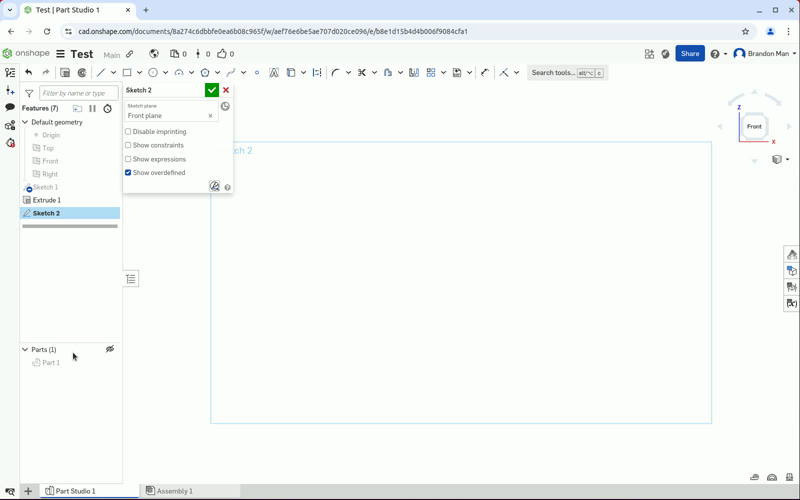
key_down(shift)
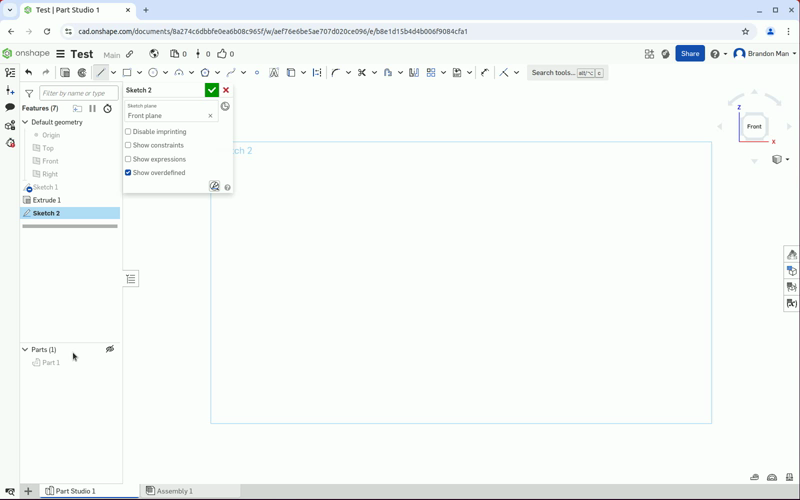
mouse_move(494, 272)
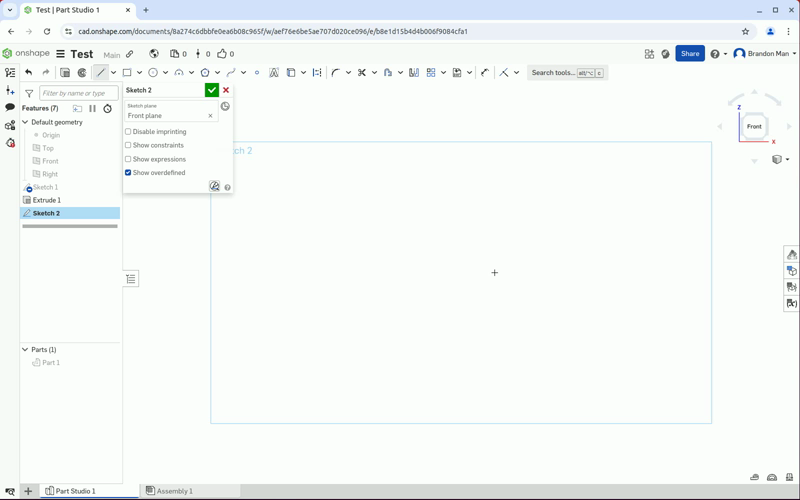
click(494, 272)
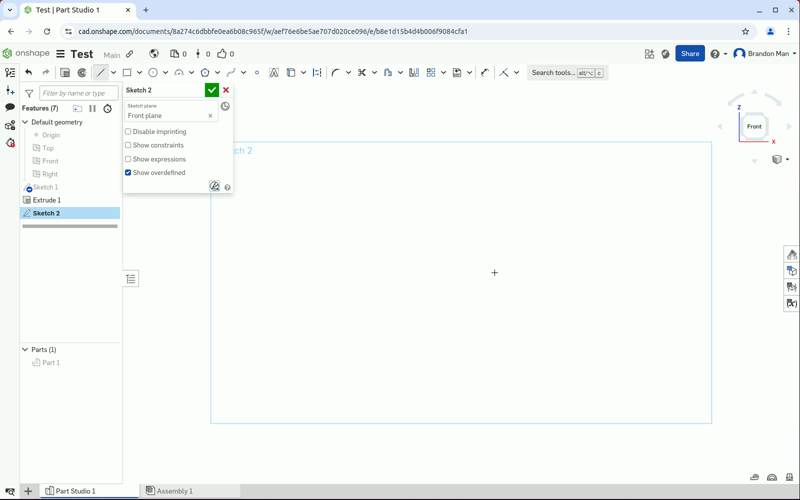
key_up(shift)
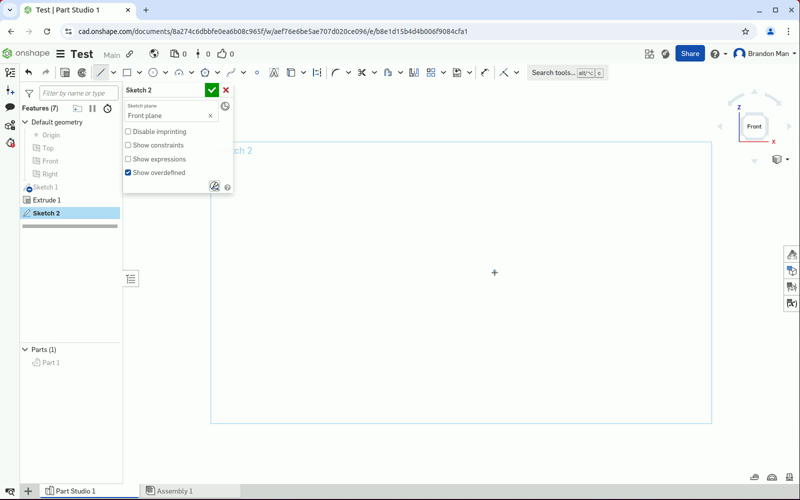
key_down(shift)
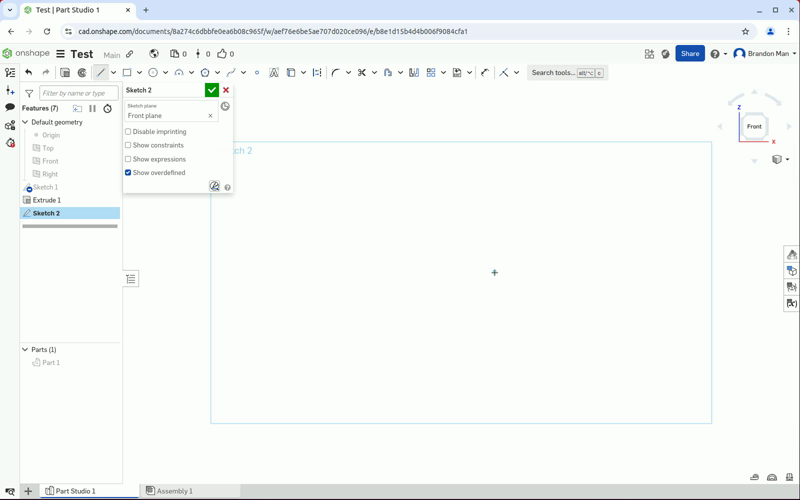
mouse_move(524, 272)
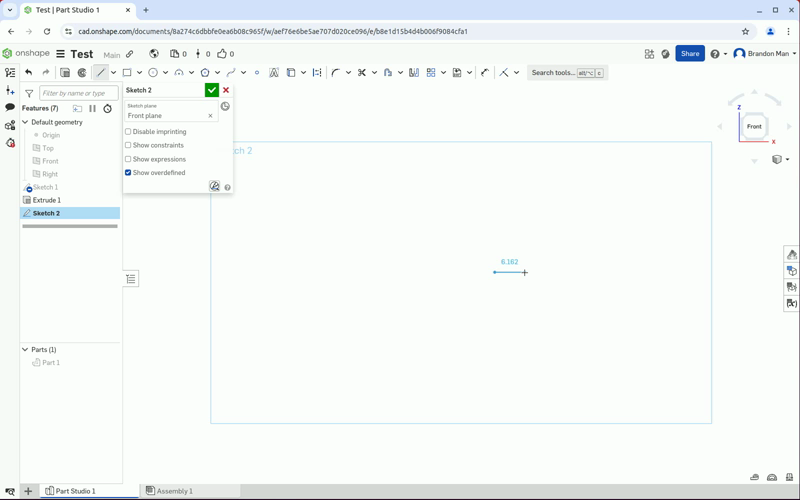
mouse_move(547, 272)
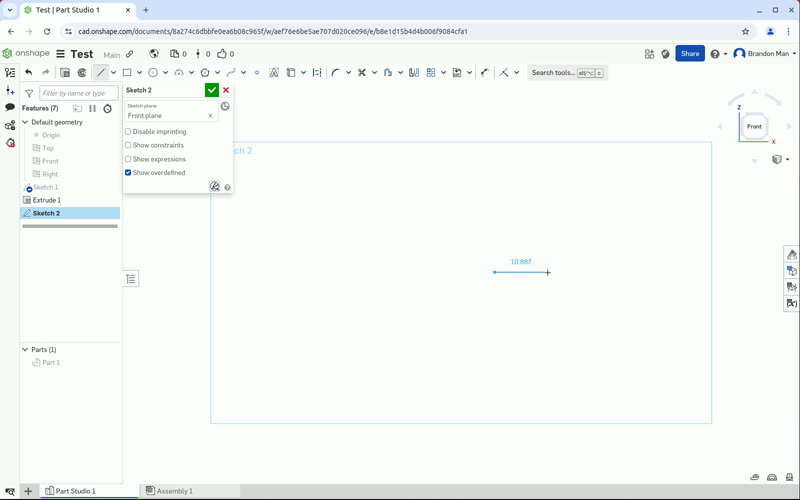
click(547, 272)
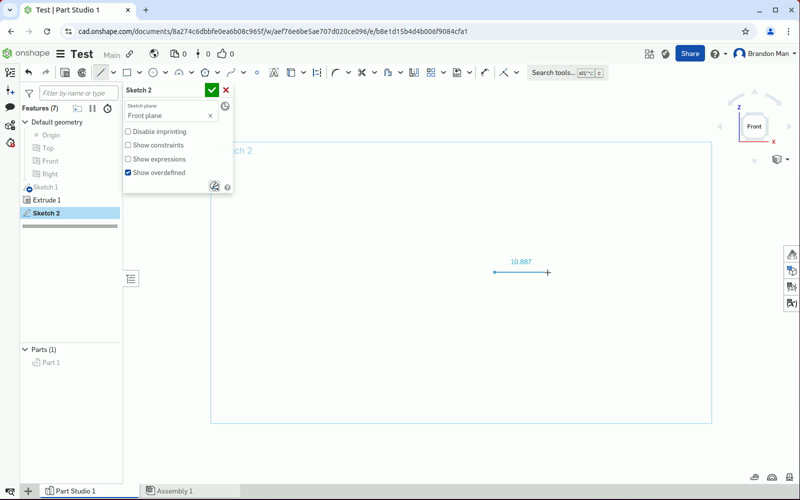
key_up(shift)
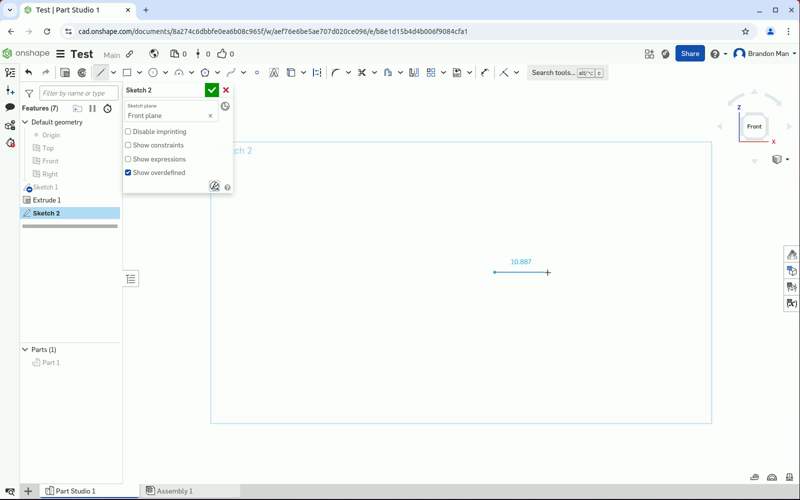
key_down(shift)
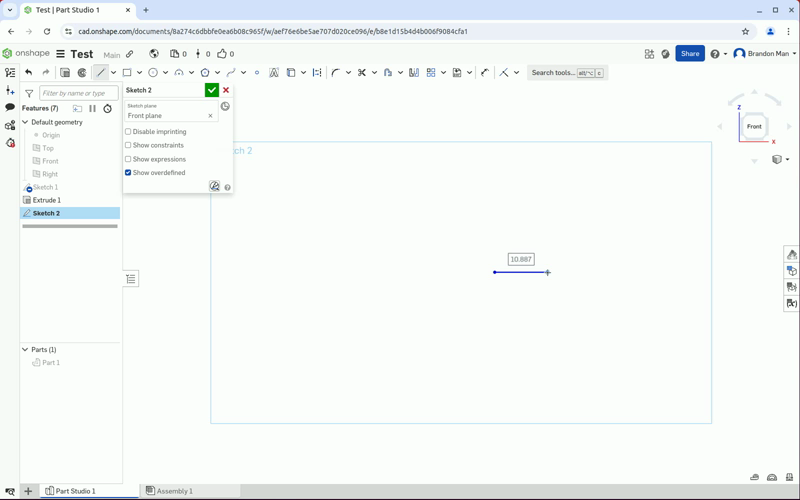
mouse_move(538, 179)
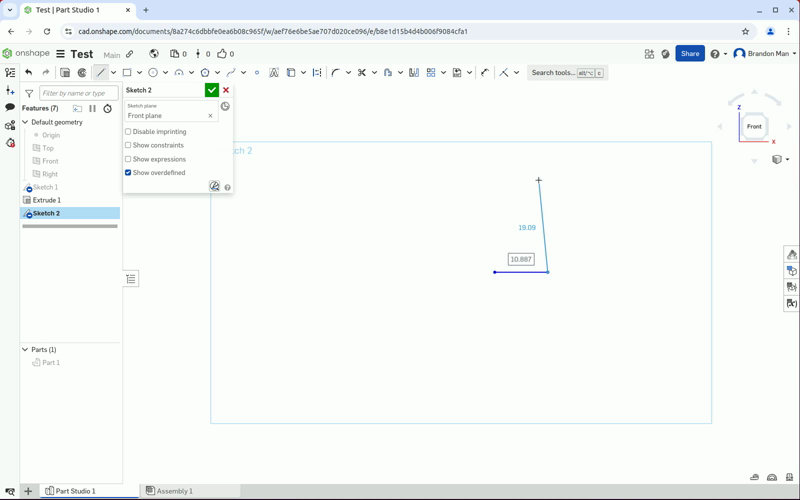
click(538, 179)
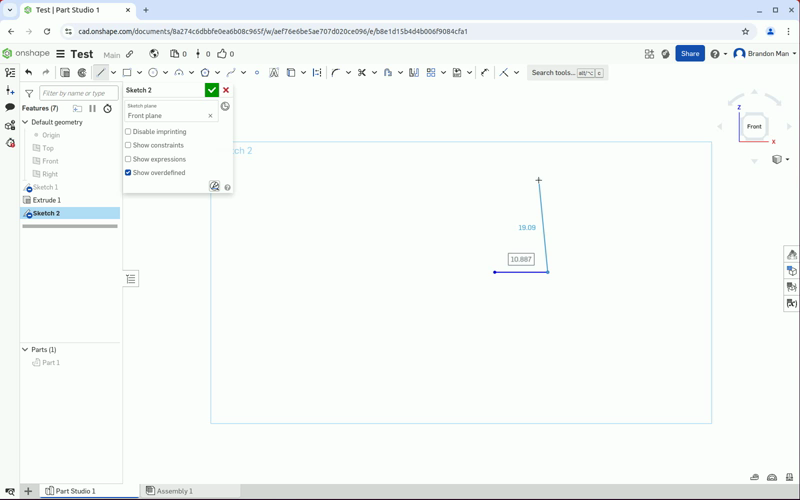
key_up(shift)
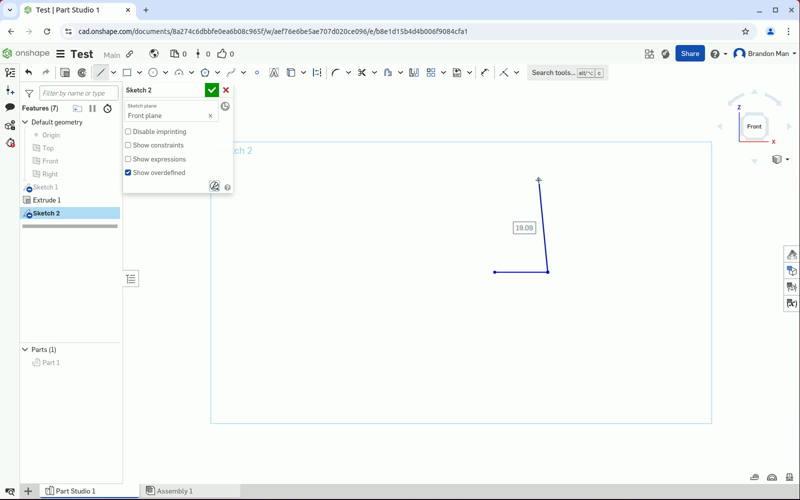
key_down(shift)
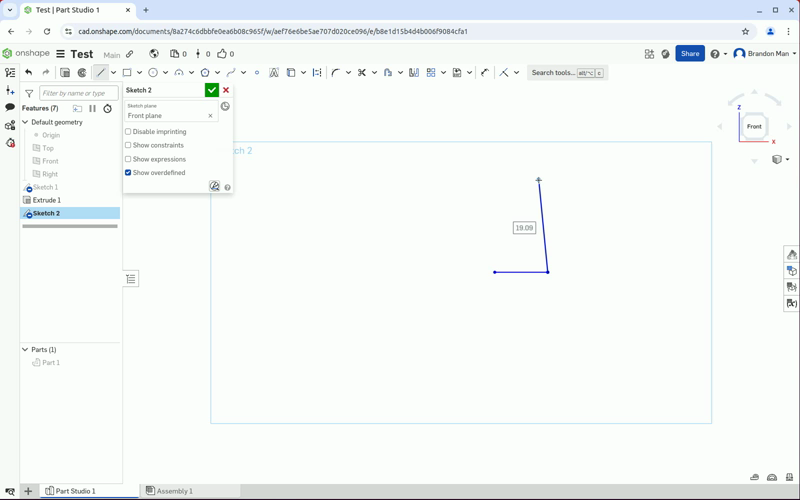
mouse_move(568, 179)
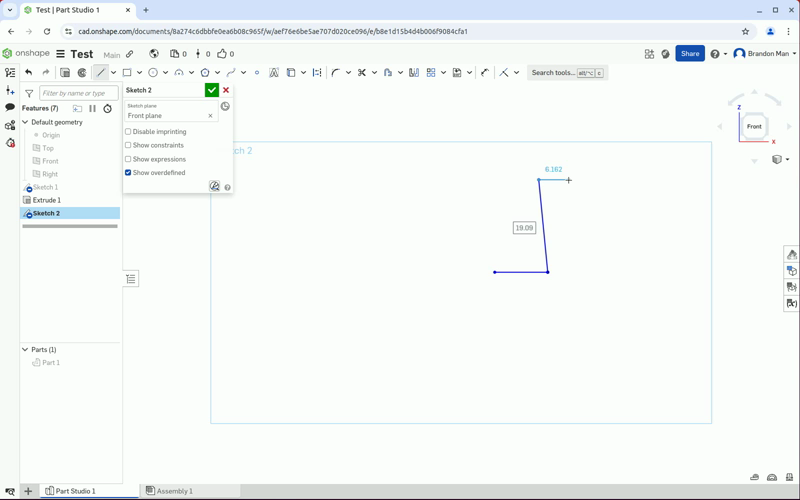
mouse_move(534, 179)
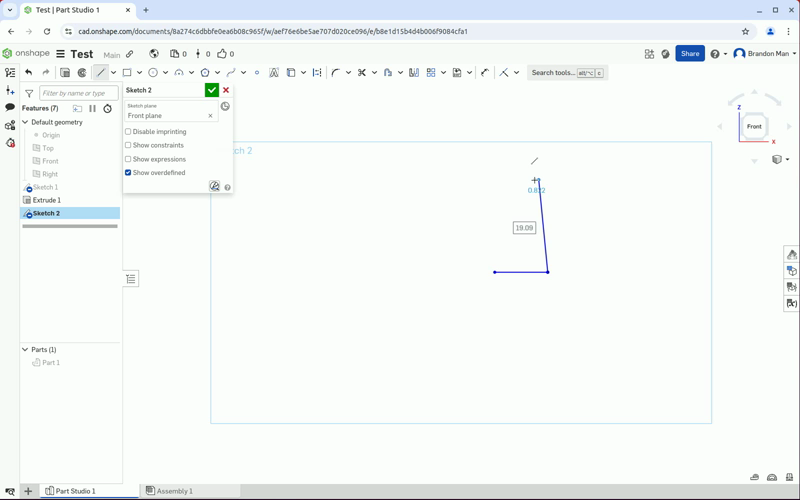
scroll(6)
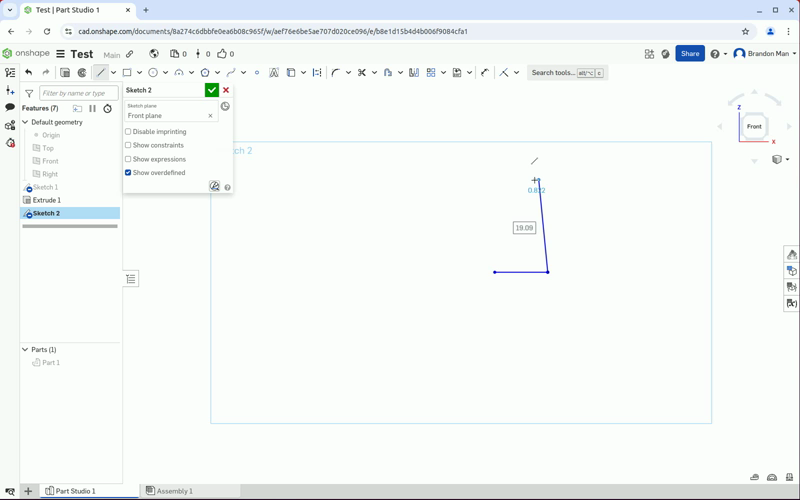
scroll(6)
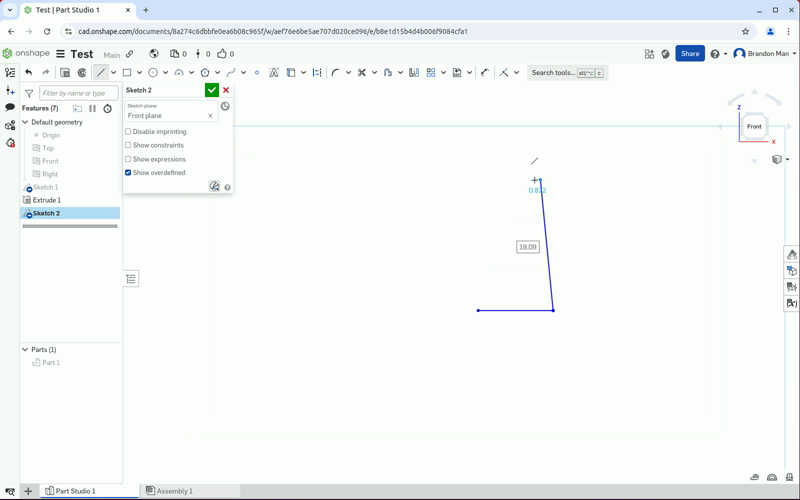
scroll(6)
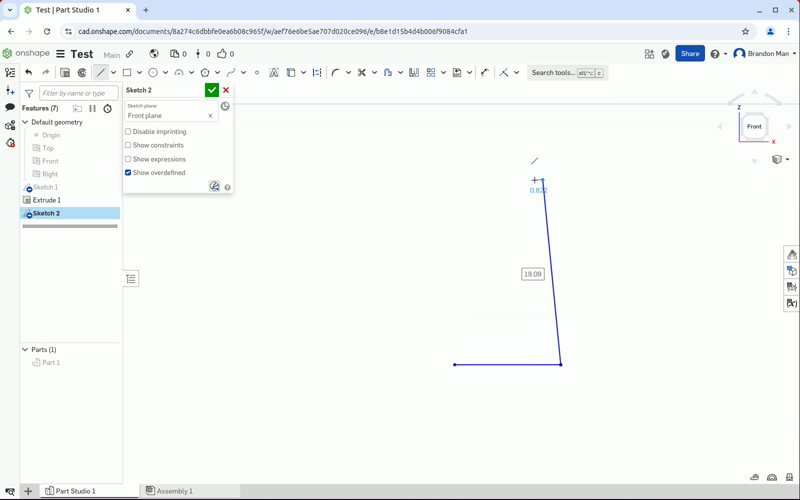
scroll(6)
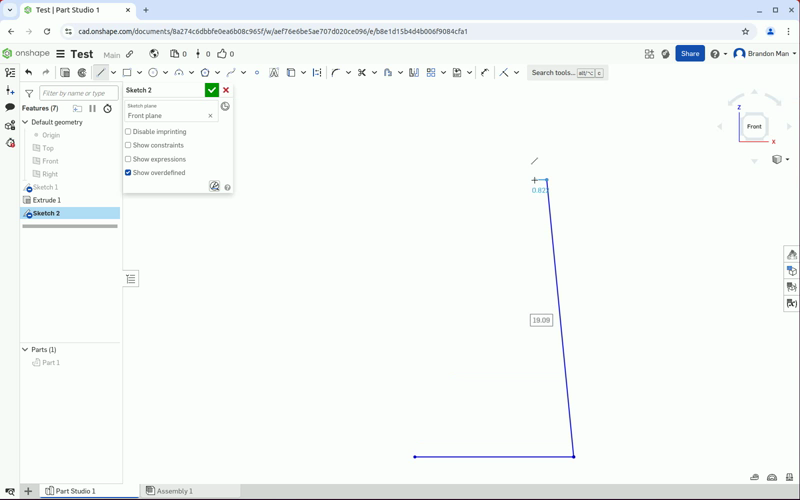
scroll(6)
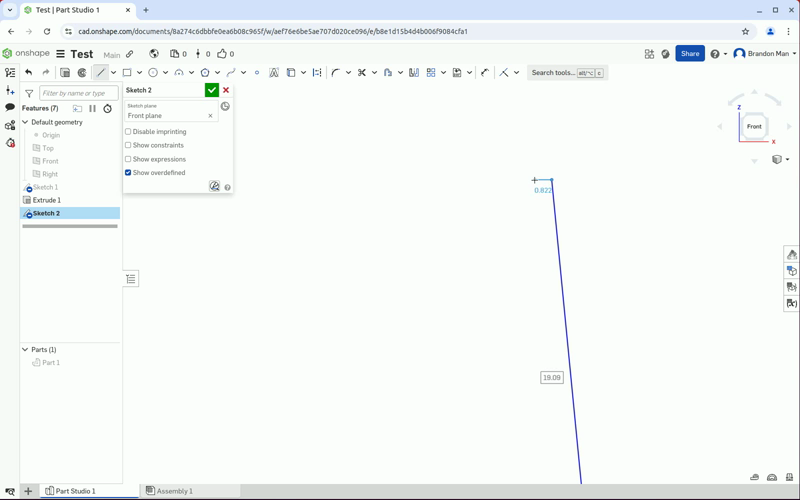
scroll(6)
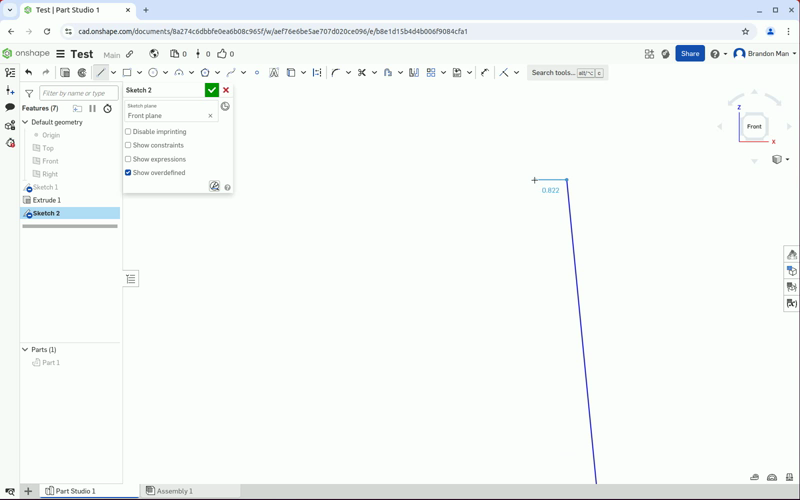
scroll(6)
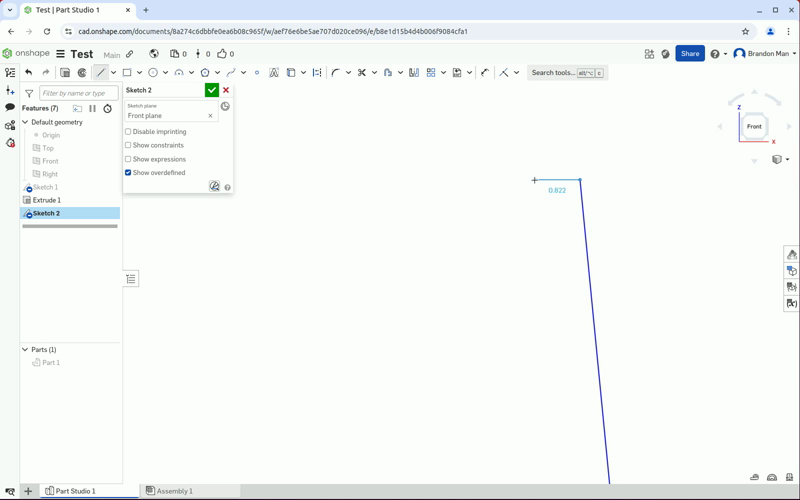
click(534, 179)
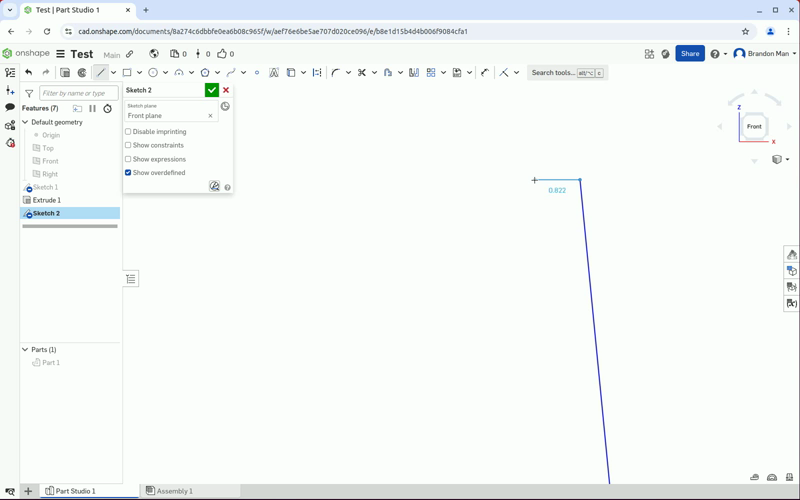
scroll(-6)
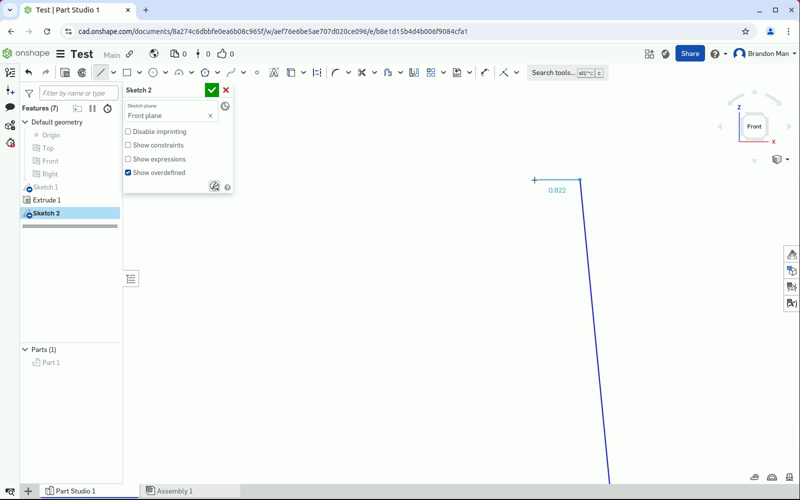
scroll(-6)
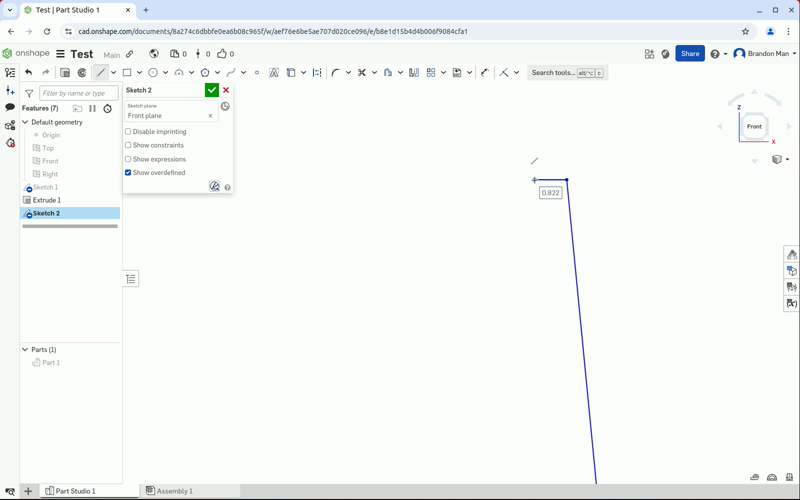
scroll(-6)
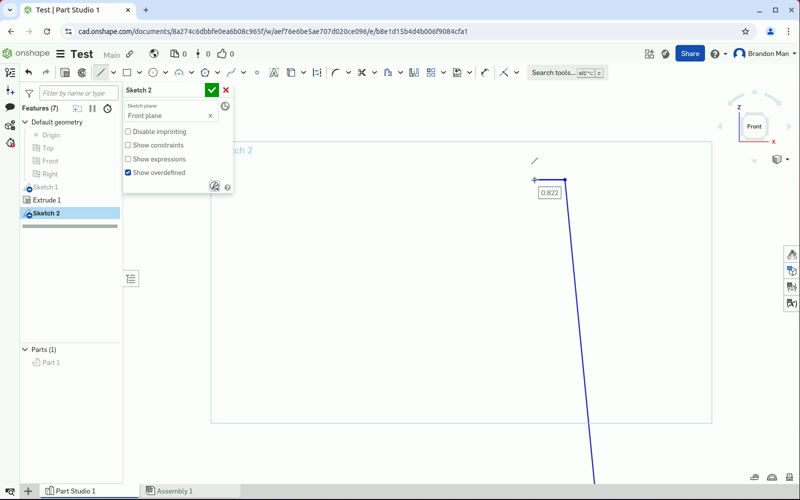
scroll(-6)
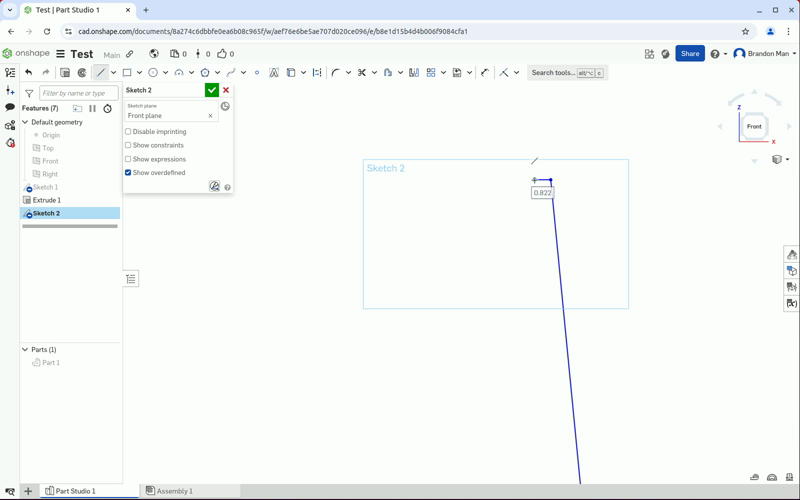
scroll(-6)
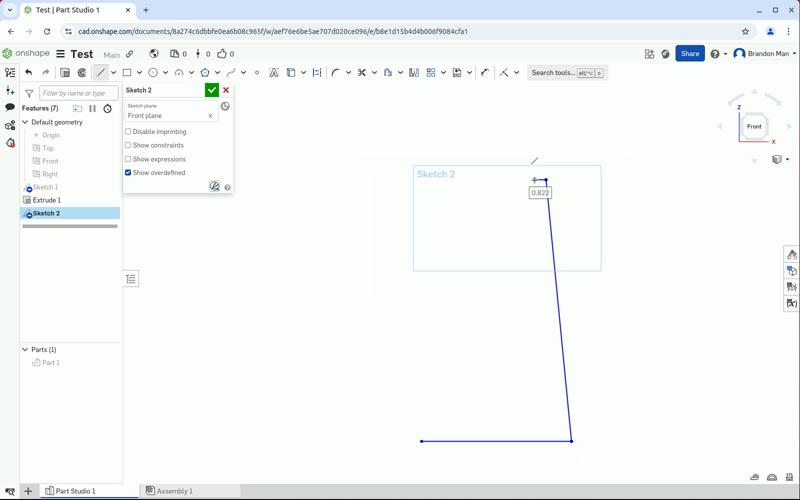
scroll(-6)
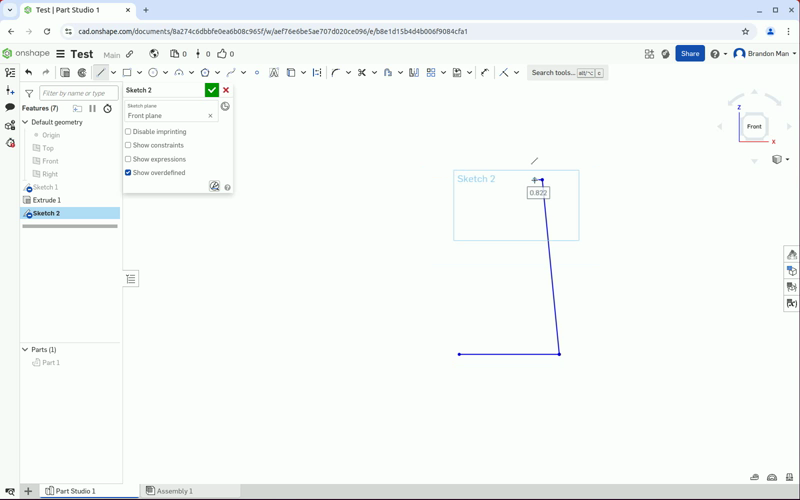
scroll(-6)
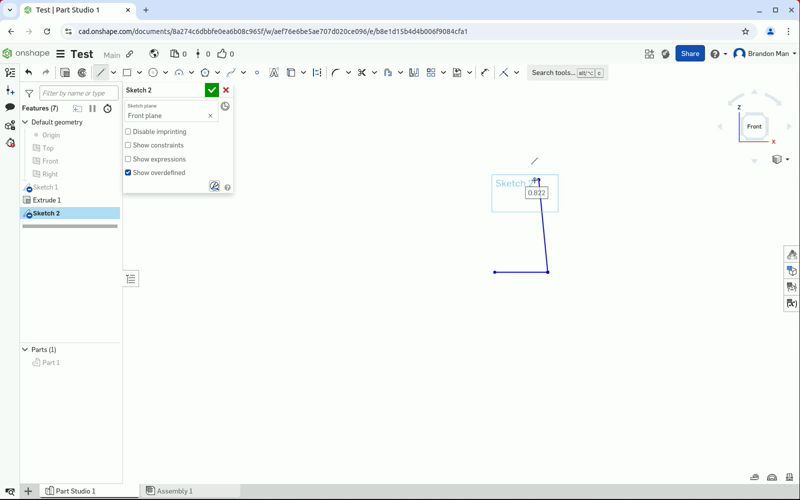
key_up(shift)
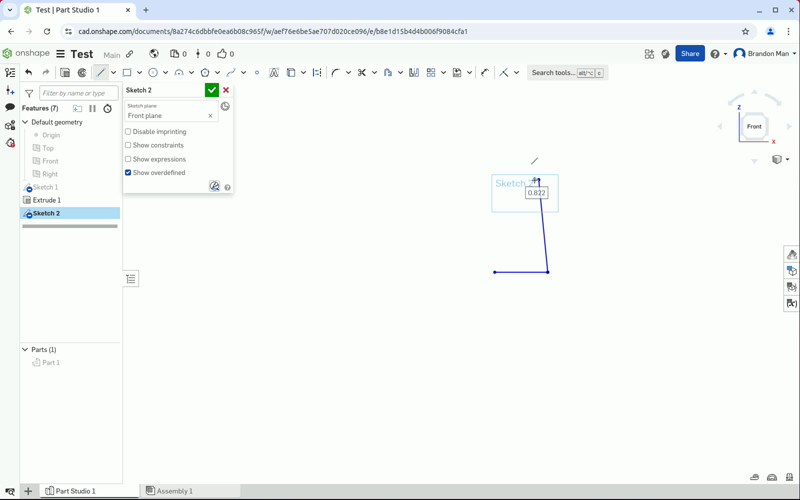
key_down(shift)
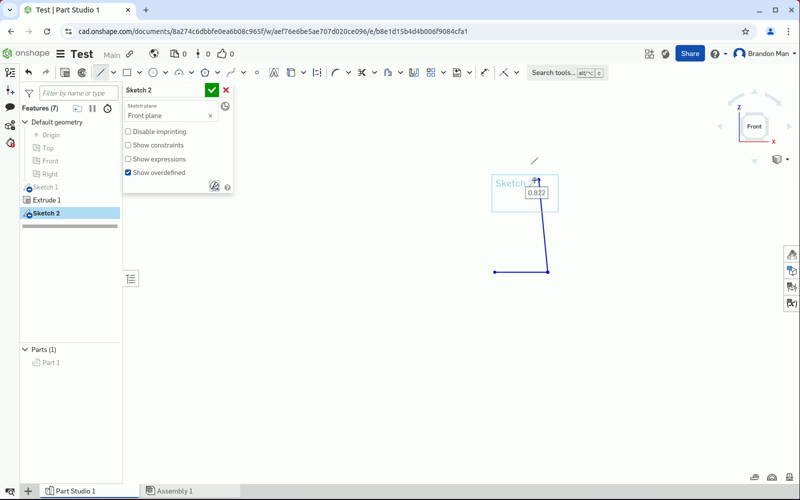
mouse_move(564, 179)
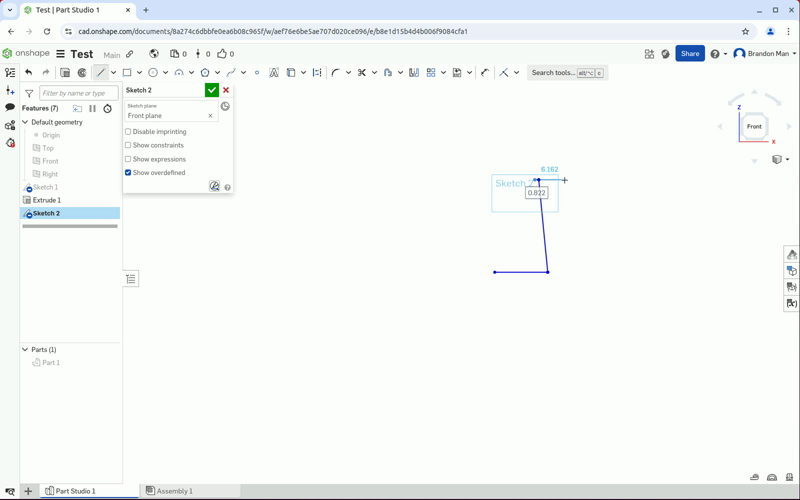
mouse_move(507, 179)
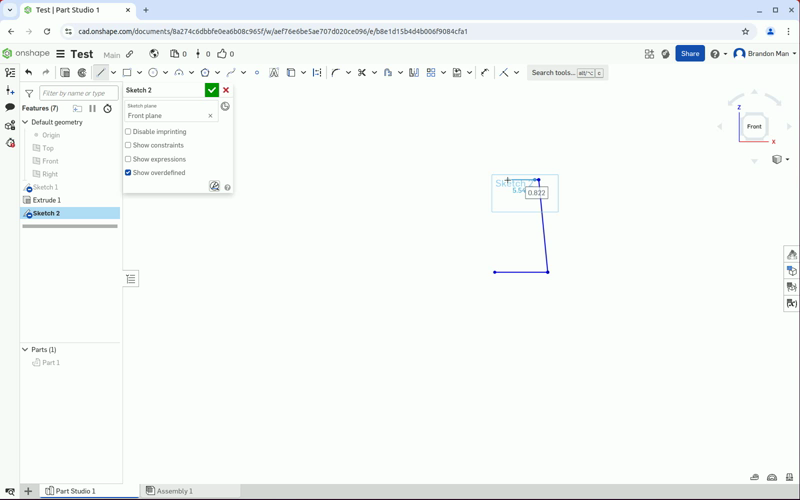
click(507, 179)
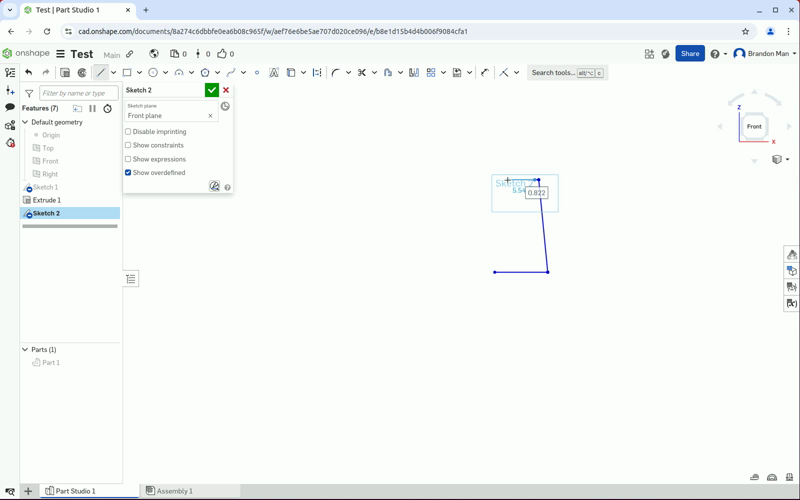
key_up(shift)
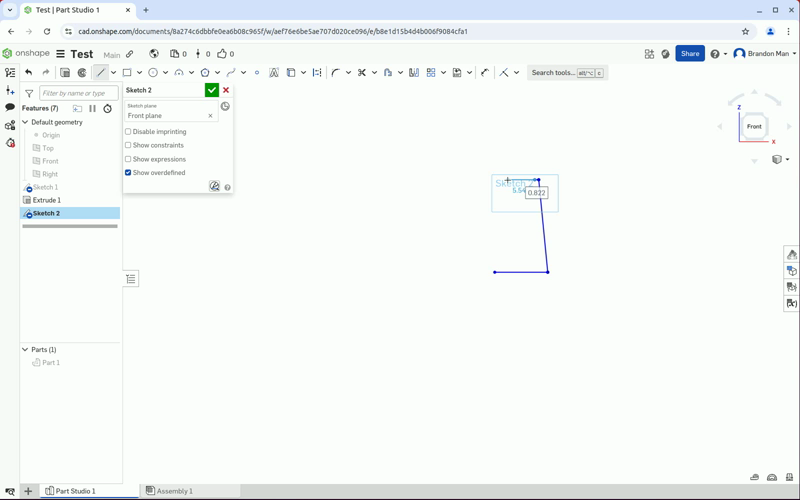
key_down(shift)
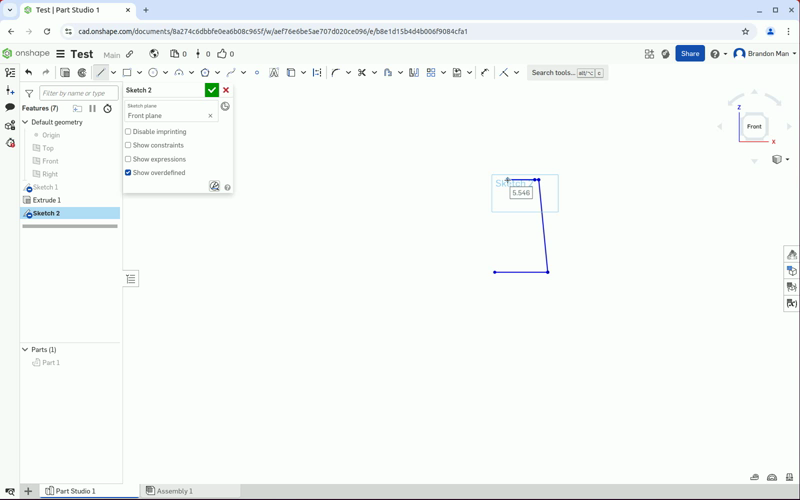
mouse_move(537, 179)
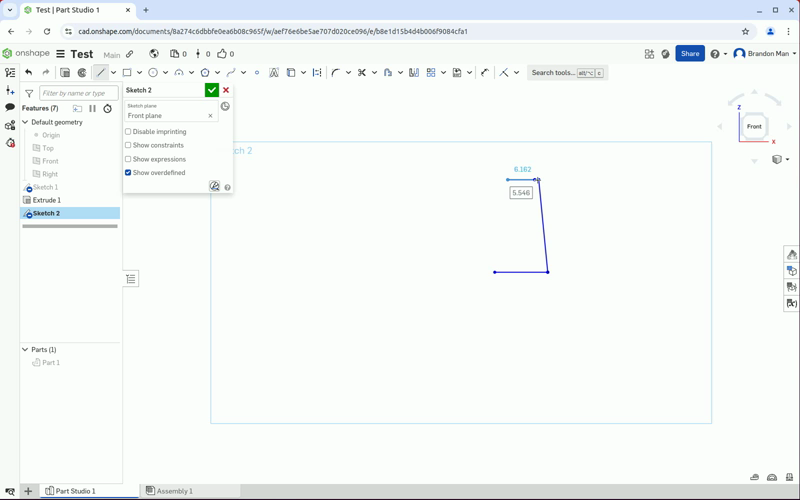
mouse_move(502, 179)
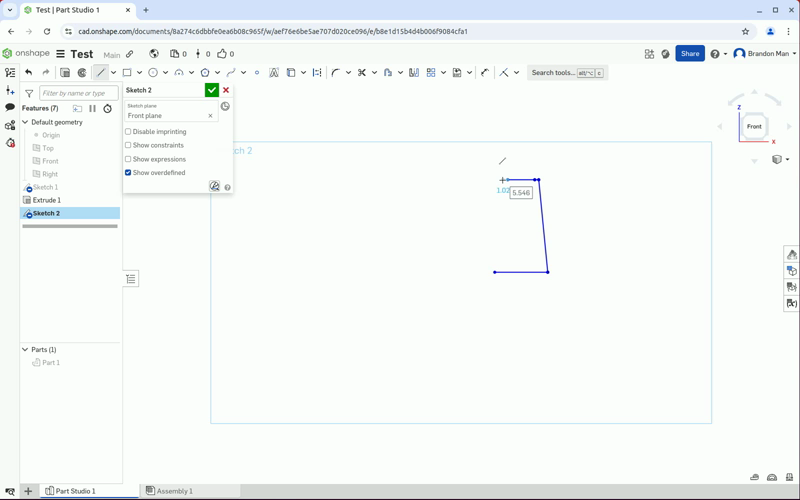
scroll(6)
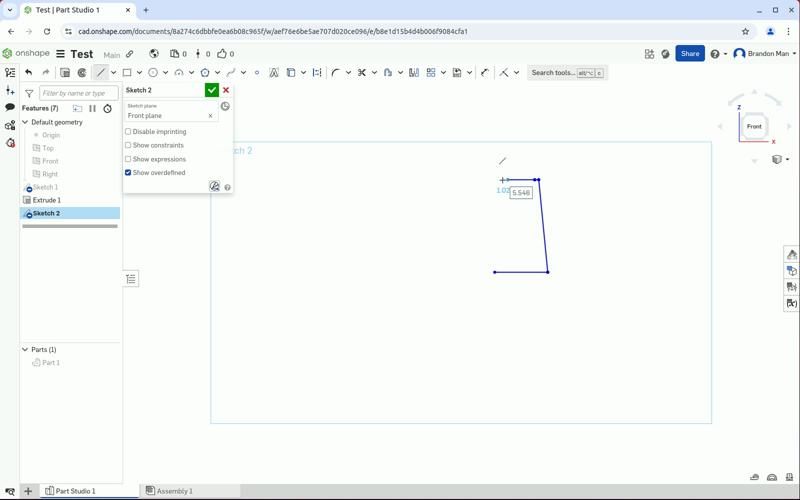
scroll(6)
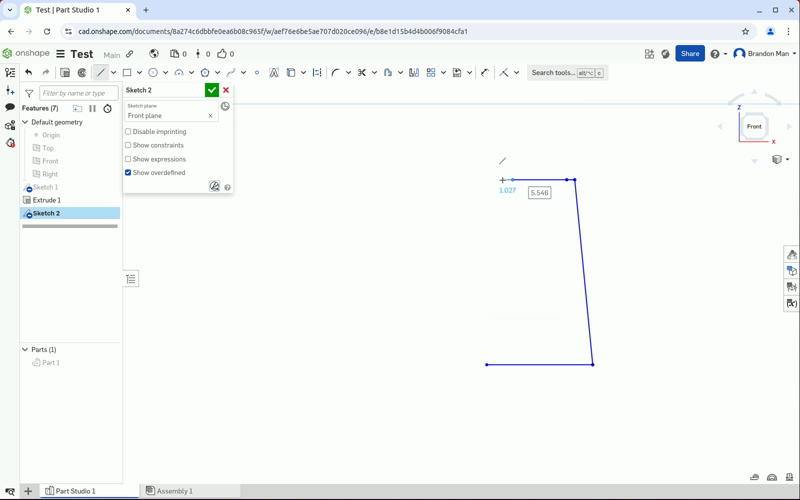
scroll(6)
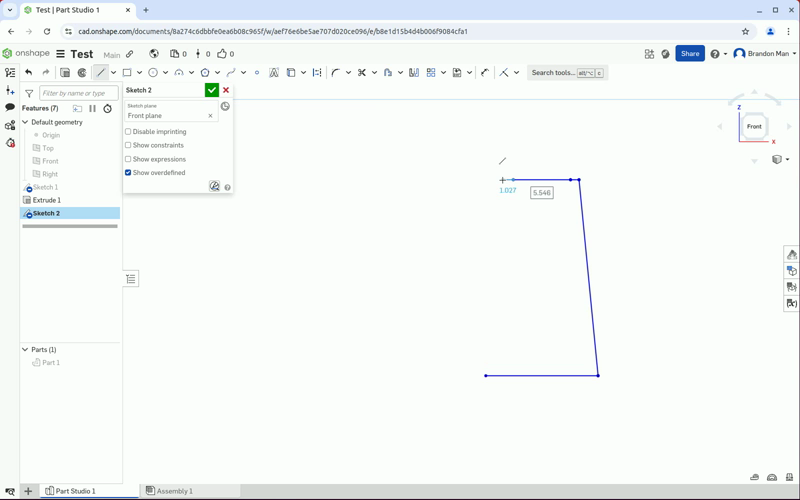
scroll(6)
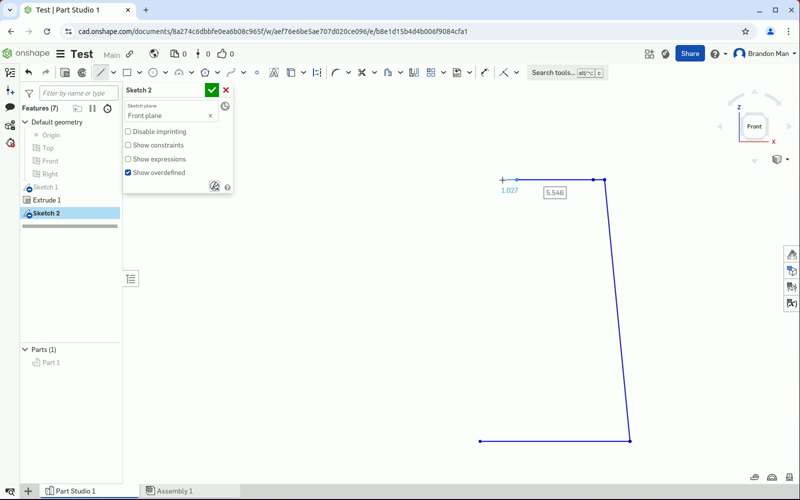
scroll(6)
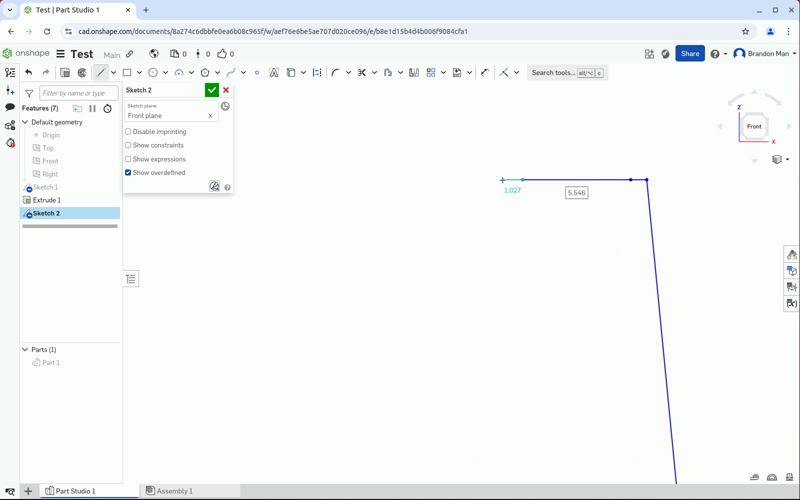
scroll(6)
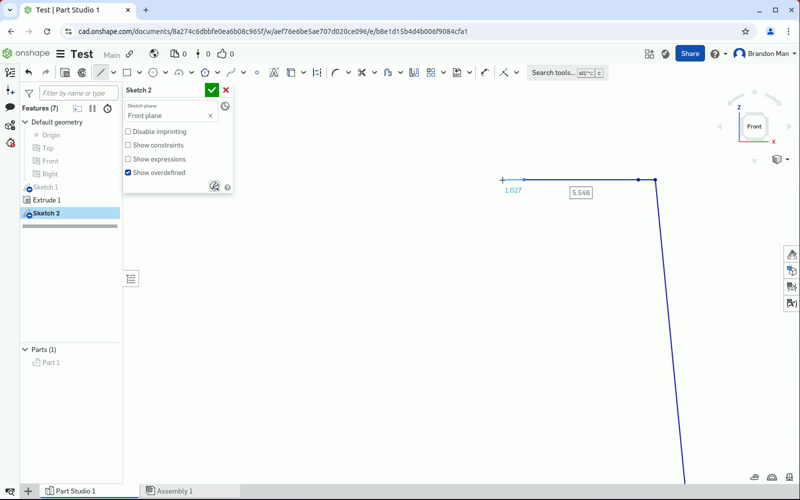
scroll(6)
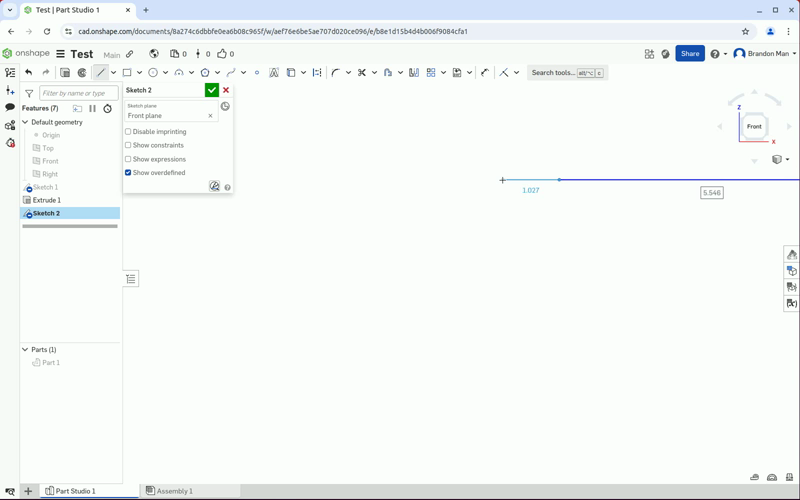
click(502, 179)
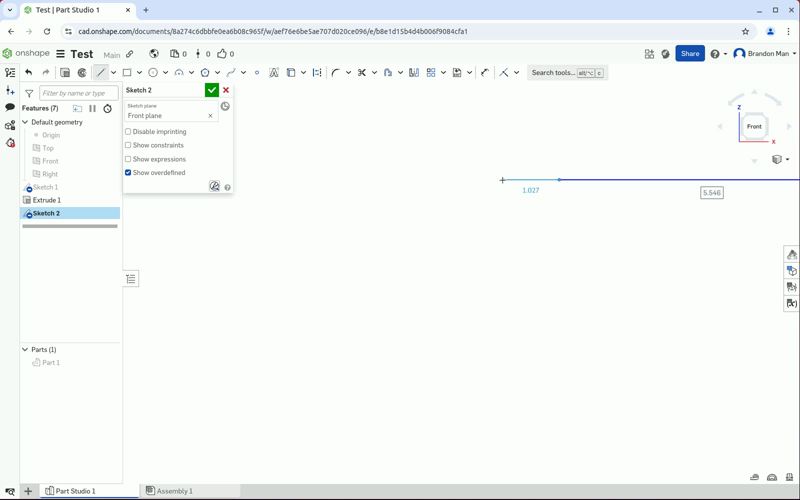
scroll(-6)
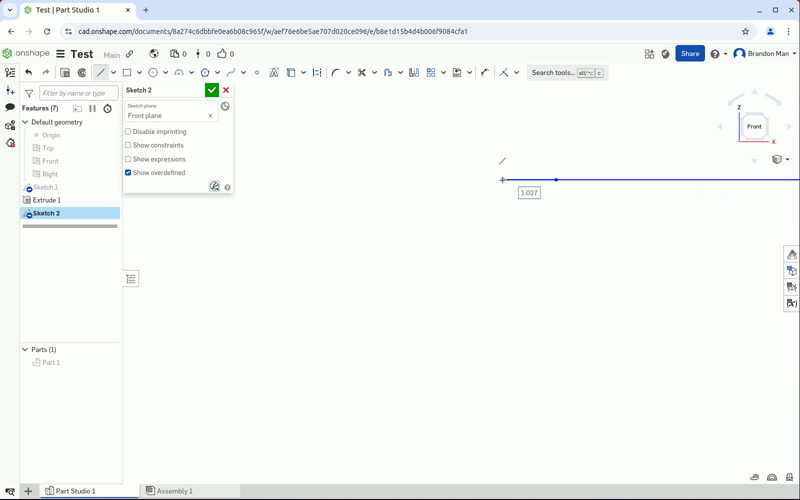
scroll(-6)
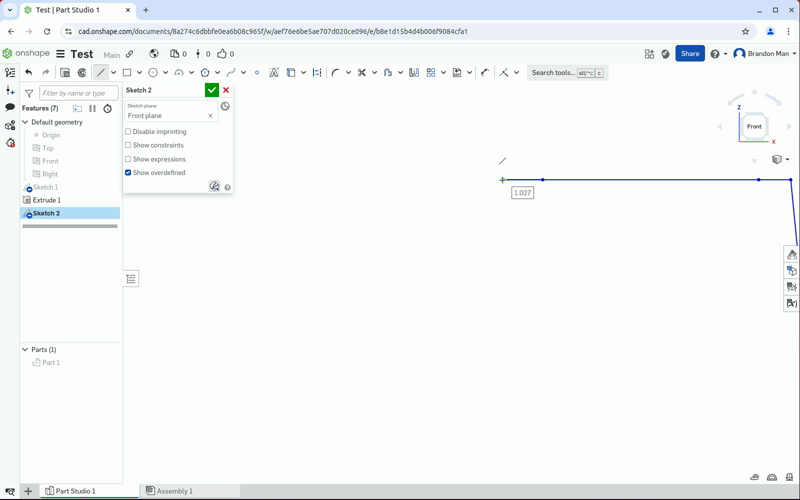
scroll(-6)
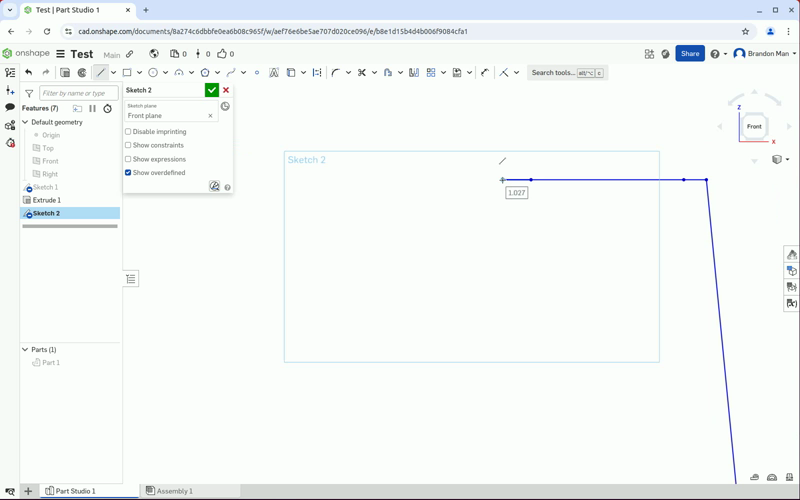
scroll(-6)
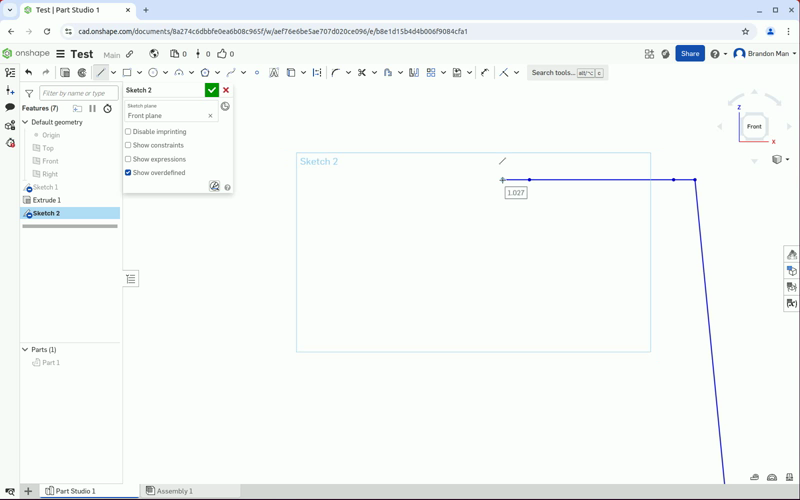
scroll(-6)
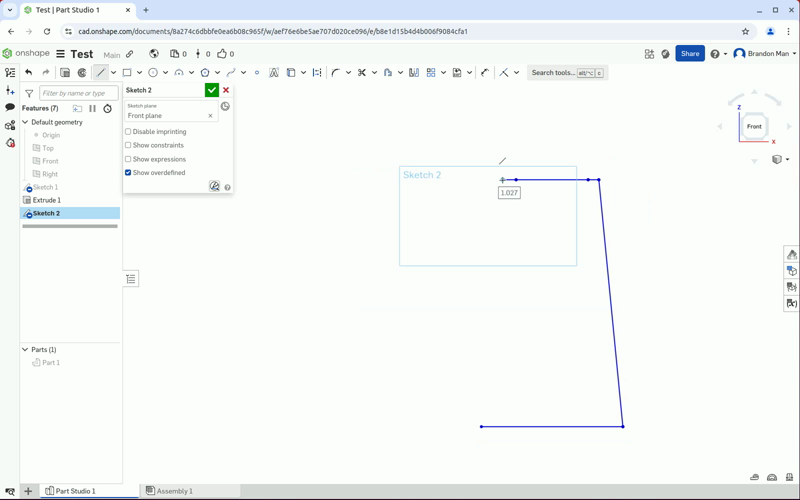
scroll(-6)
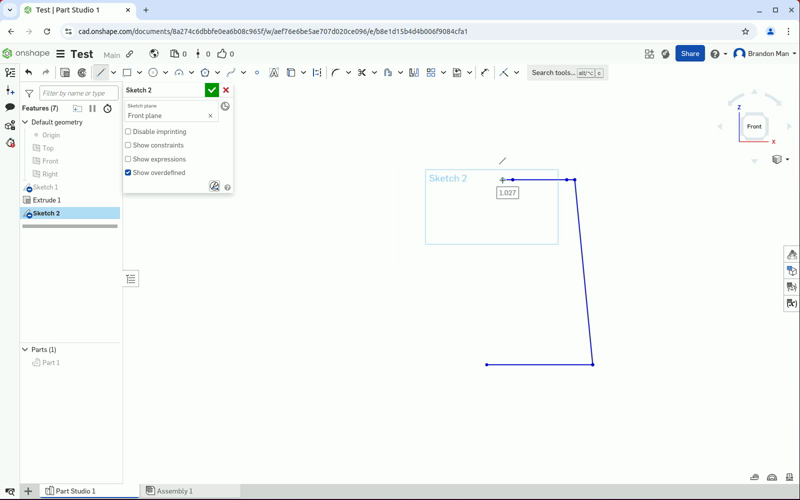
scroll(-6)
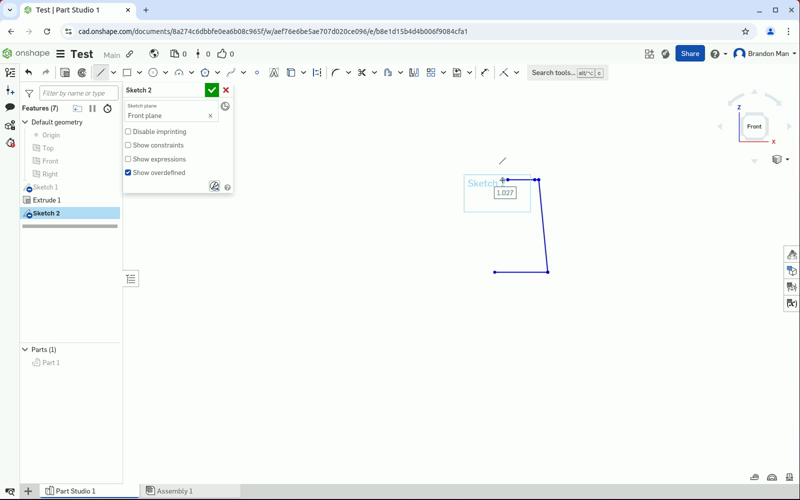
key_up(shift)
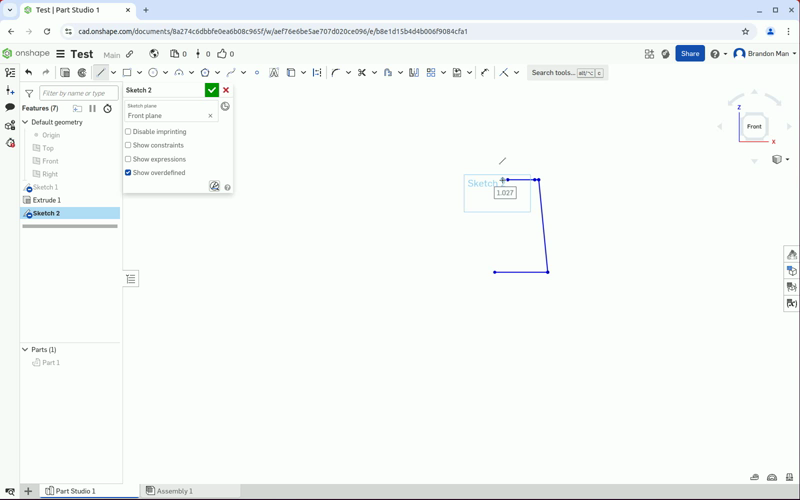
key_down(shift)
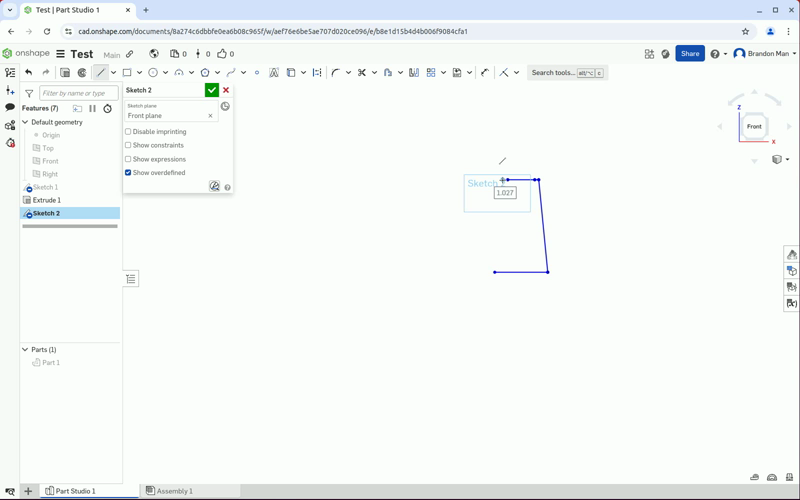
mouse_move(494, 272)
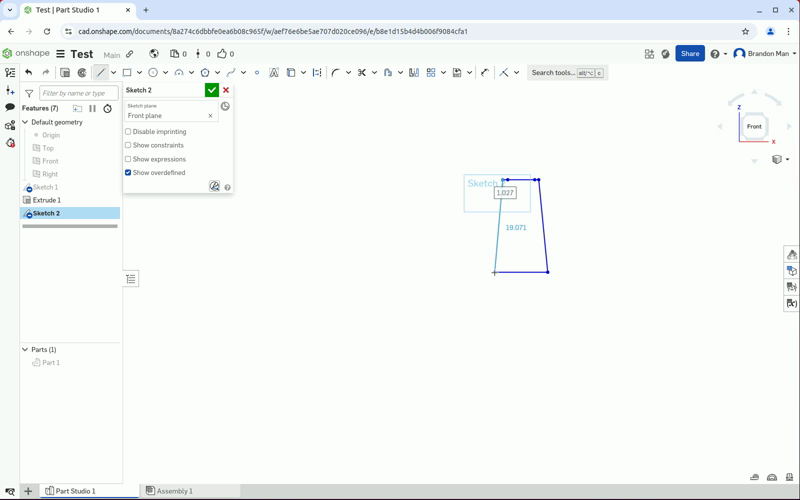
key_up(shift)
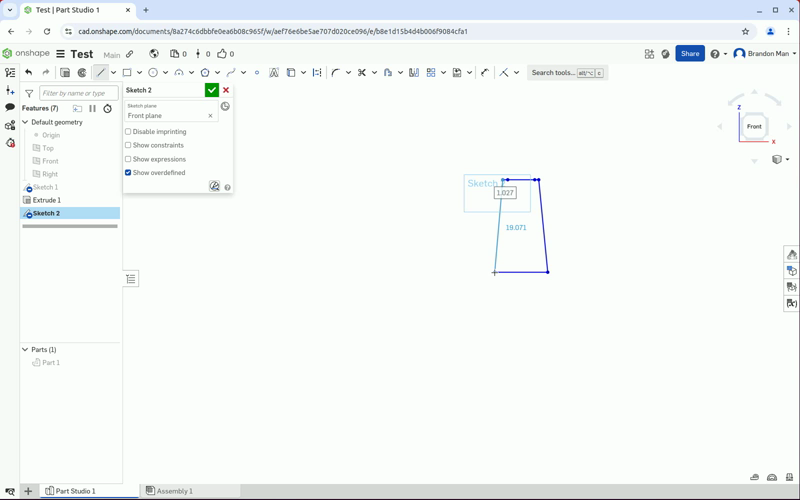
click(494, 272)
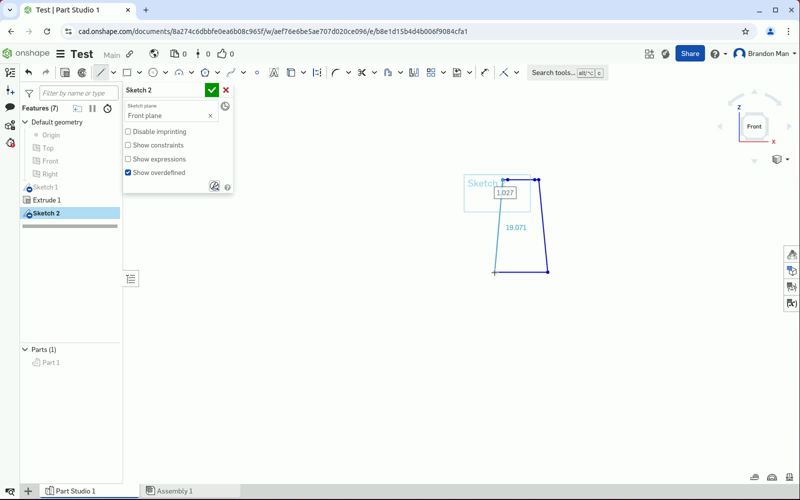
key(esc)
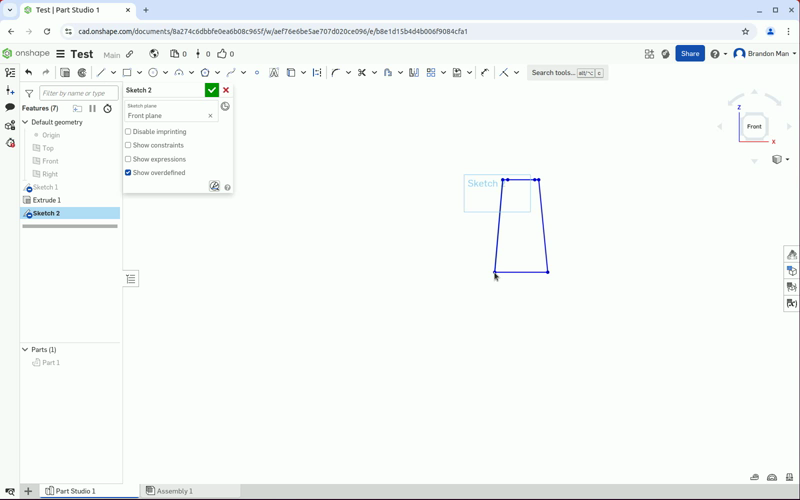
mouse_move(526, 257)
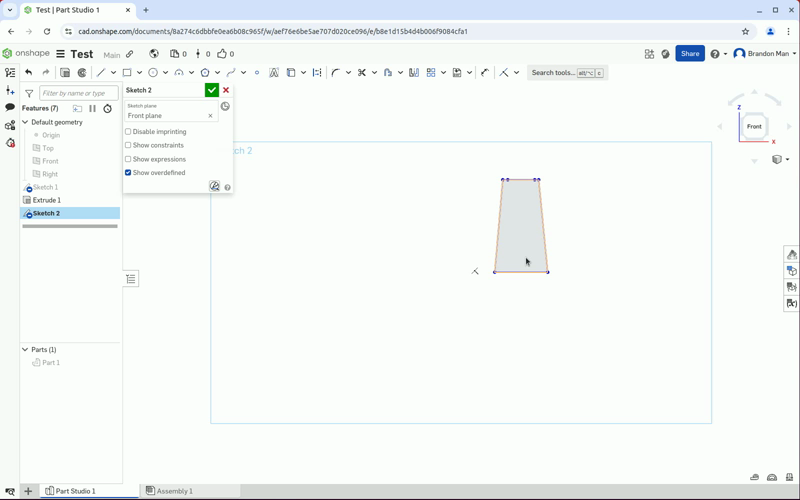
click(526, 257)
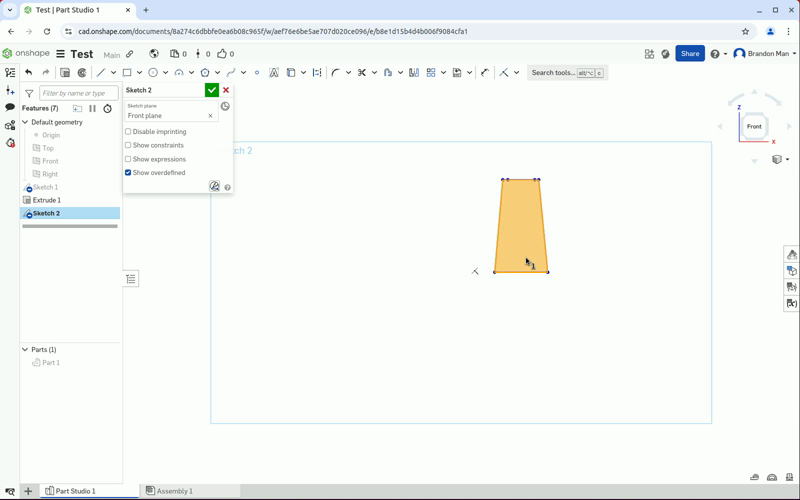
mouse_move(73, 352)
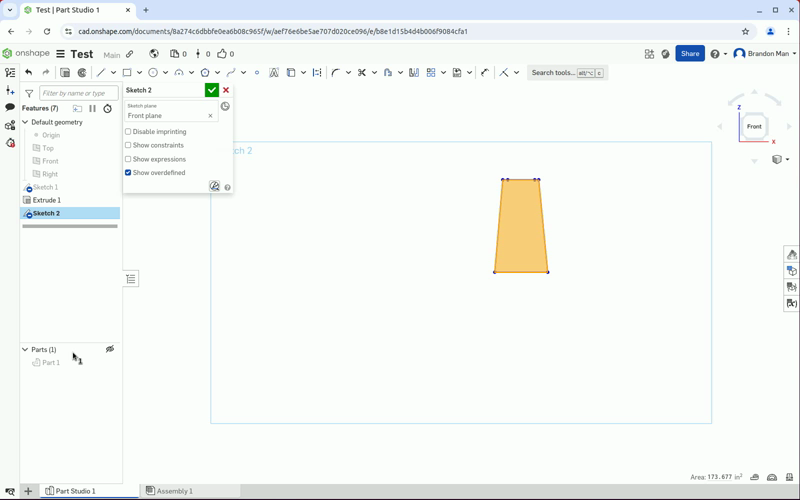
key(shift+y)
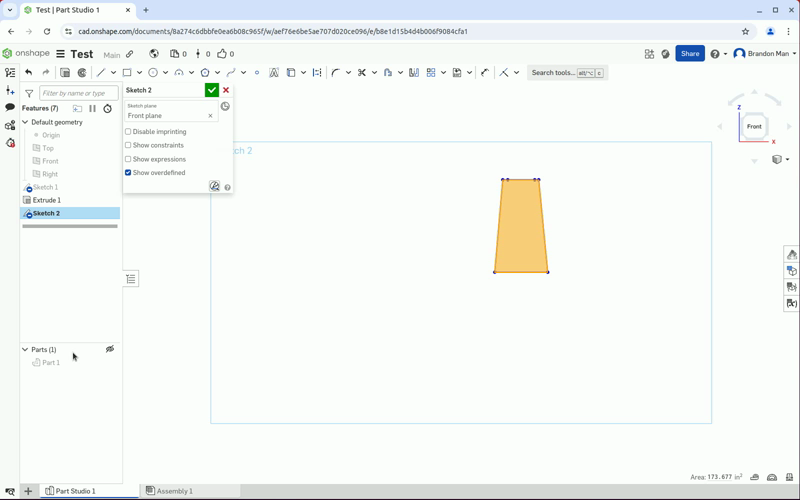
key(shift+e)
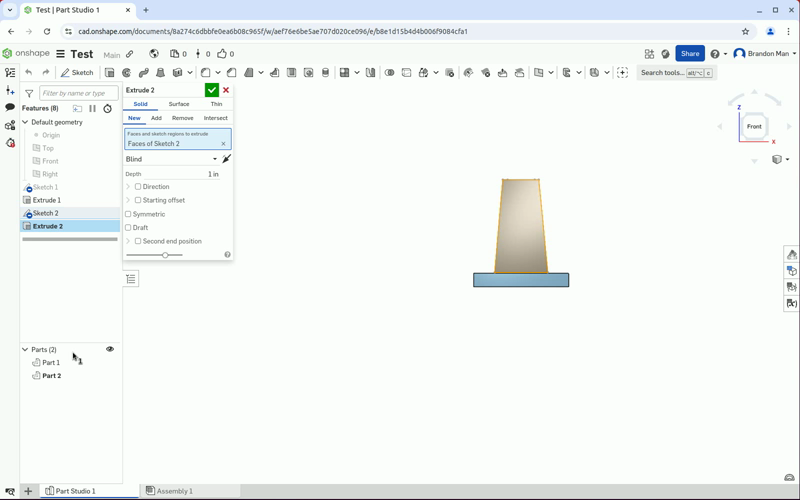
mouse_move(143, 106)
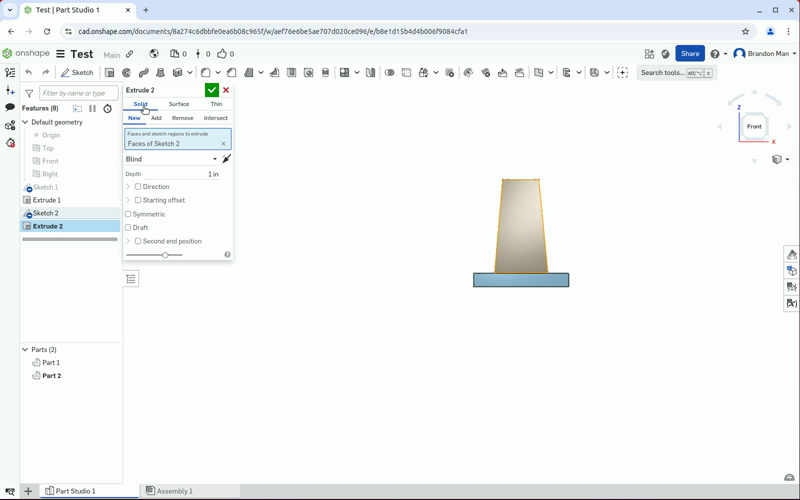
click(143, 106)
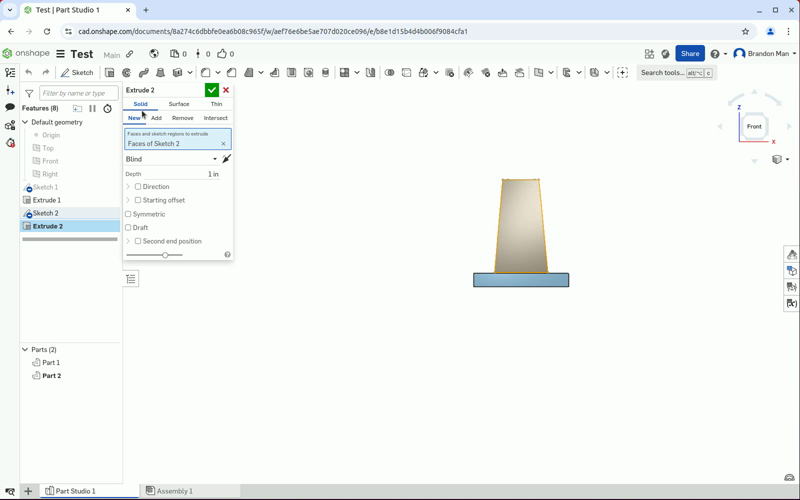
mouse_move(137, 120)
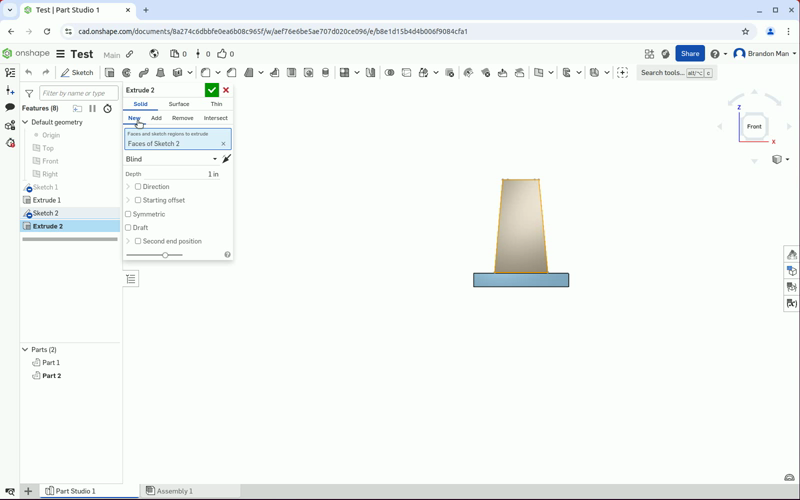
click(137, 120)
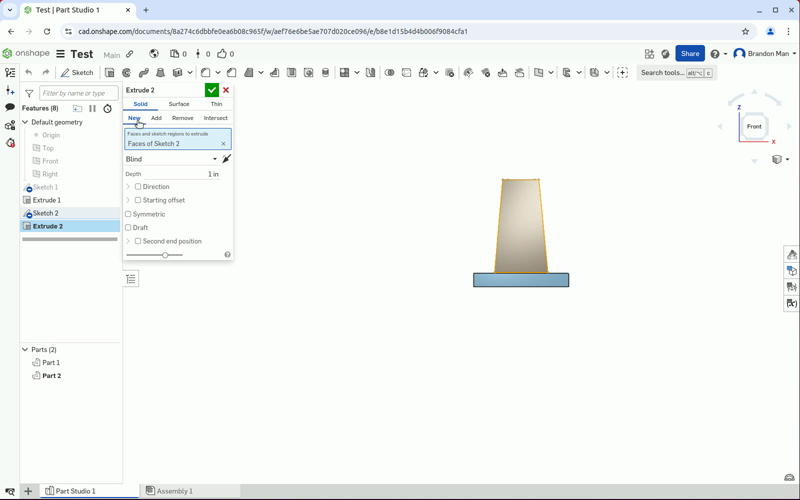
key(tab, 4)
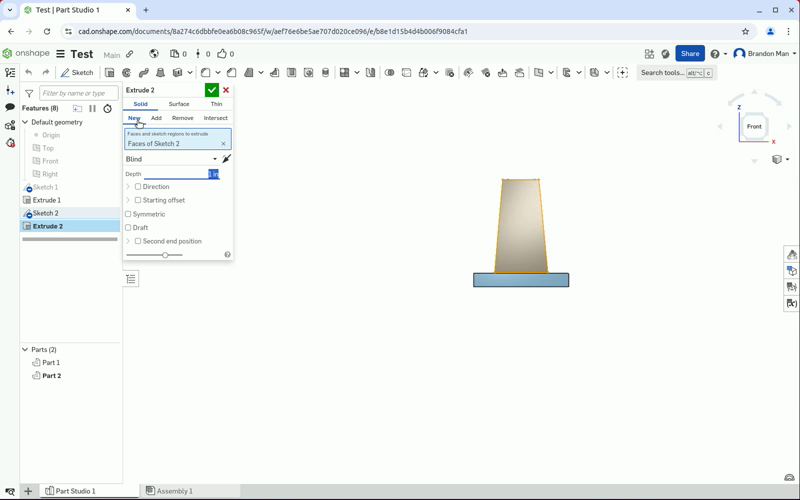
text(4.333)
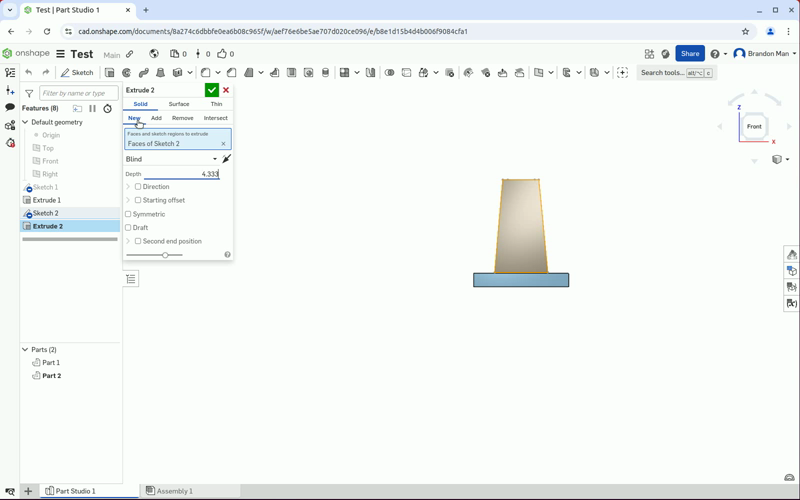
key(enter)
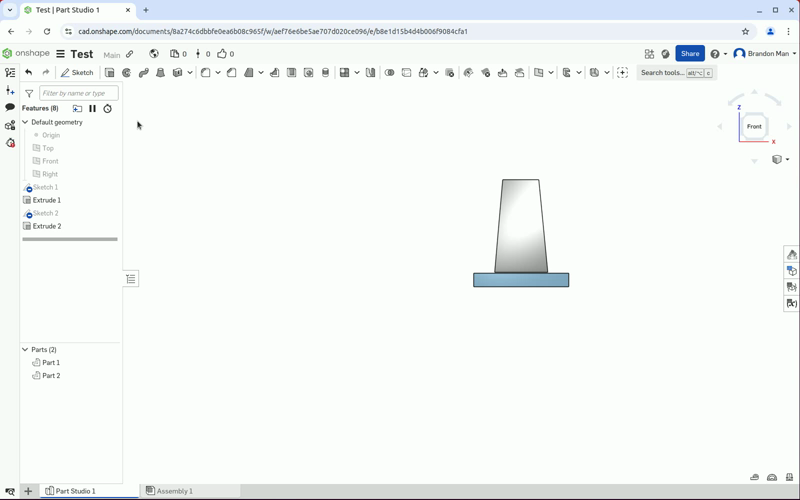
key(shift+h)
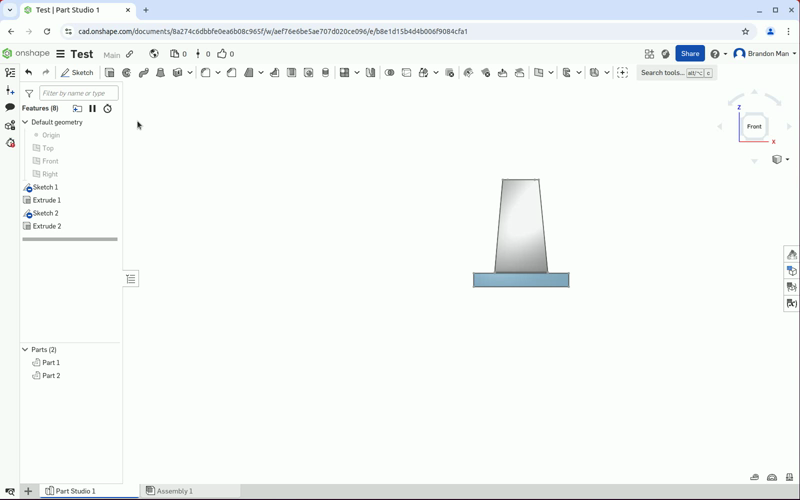
key(shift+h)
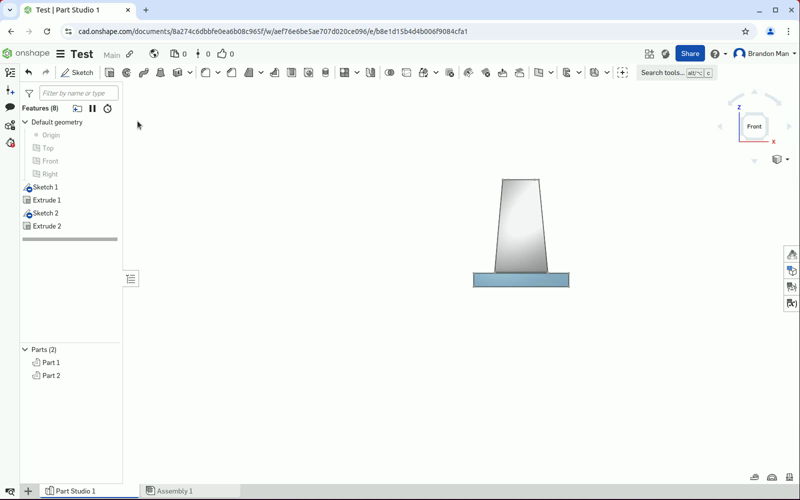
key(shift+7)
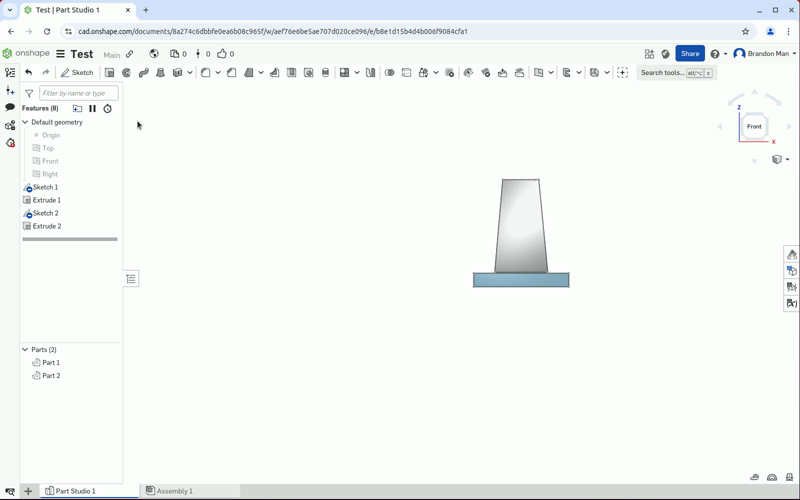
key(left, 2)
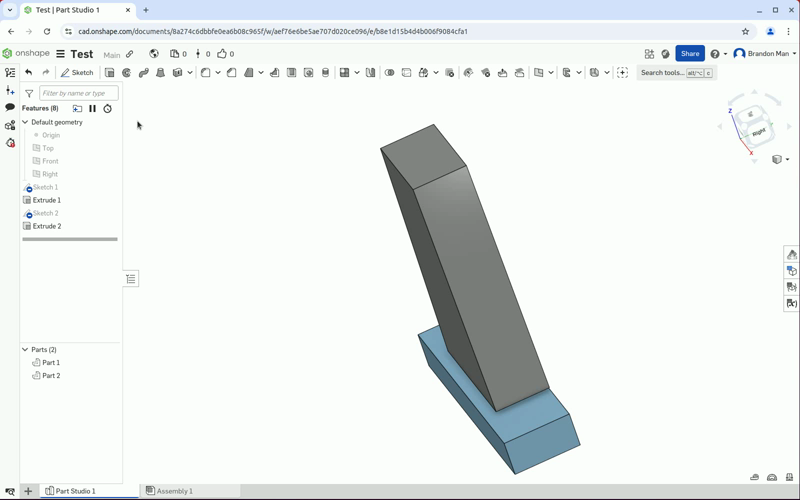
key(down, 2)
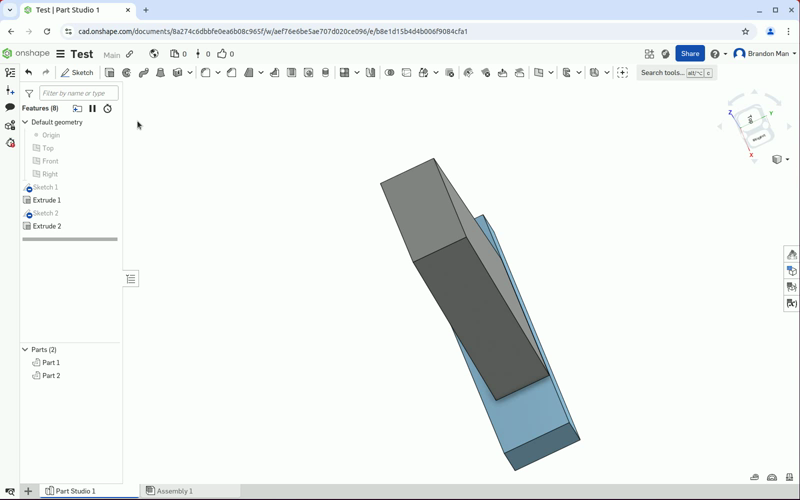
key(up, 2)
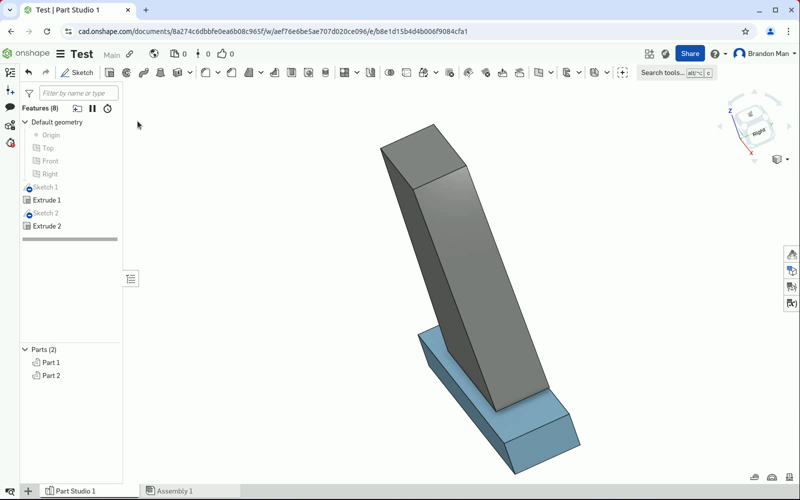
key(right, 2)
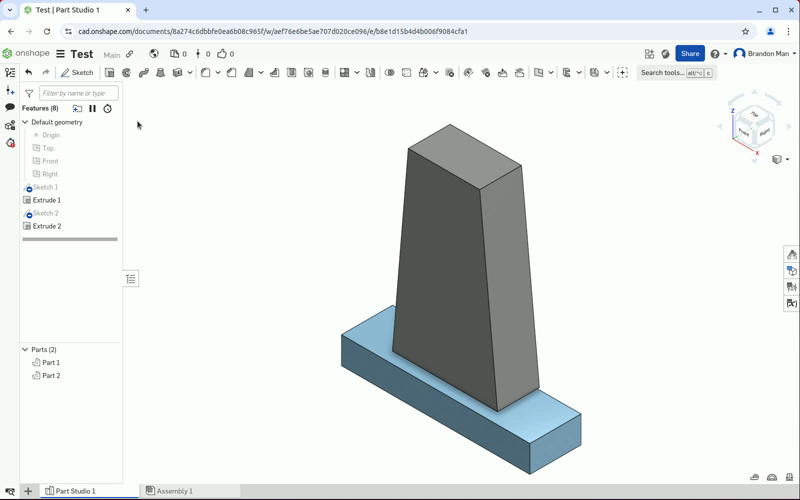
mouse_move(73, 189)
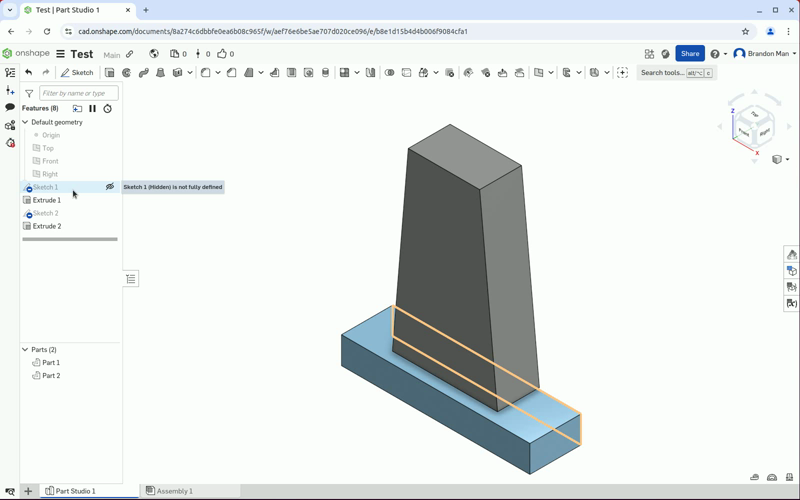
click(73, 189)